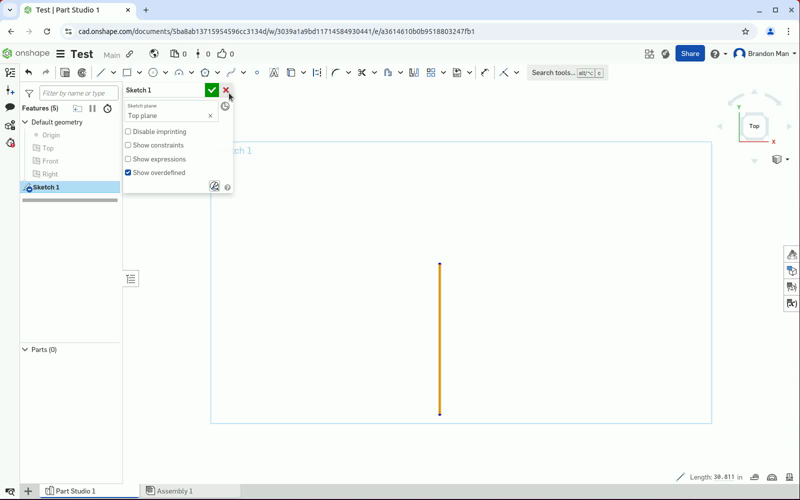
key(shift+h)
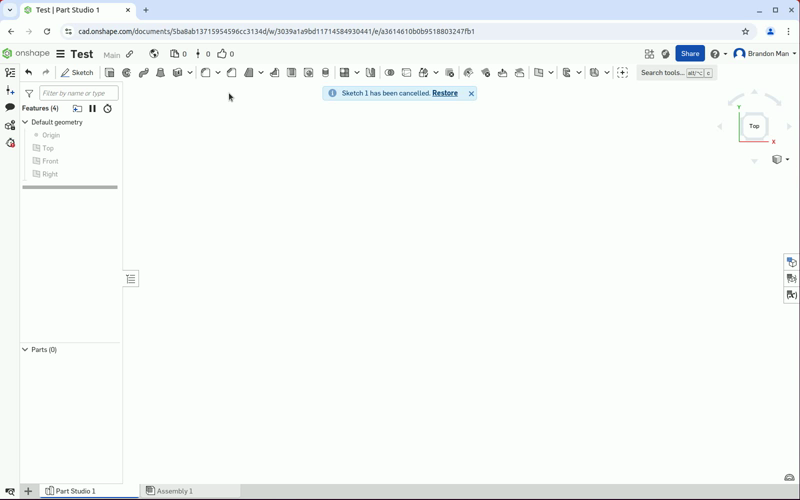
mouse_move(73, 352)
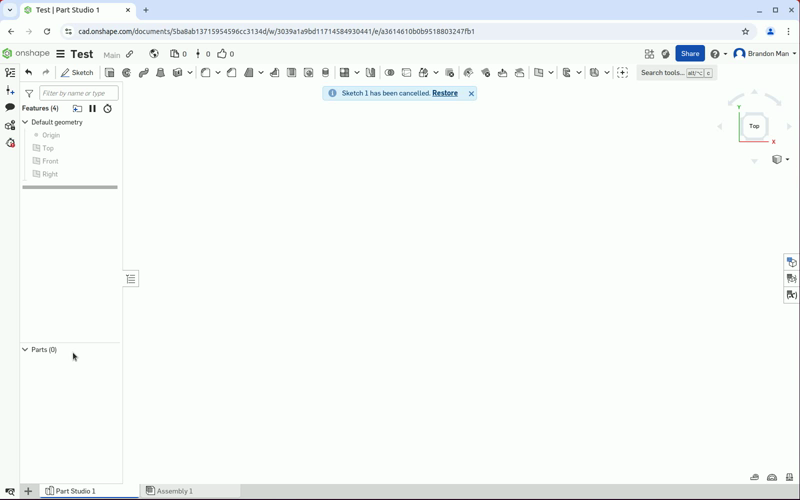
key(y)
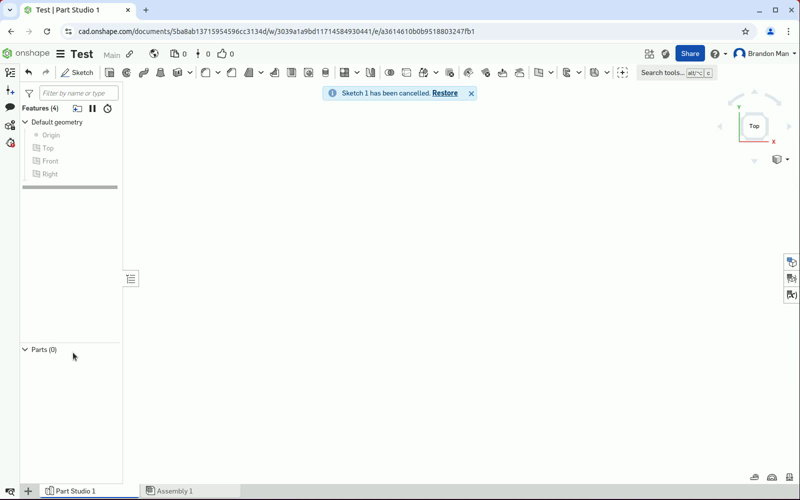
key(shift+p)
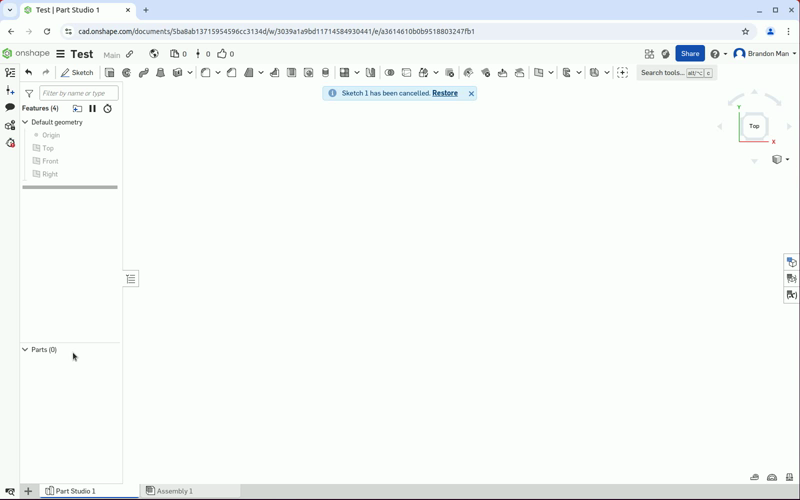
key(space)
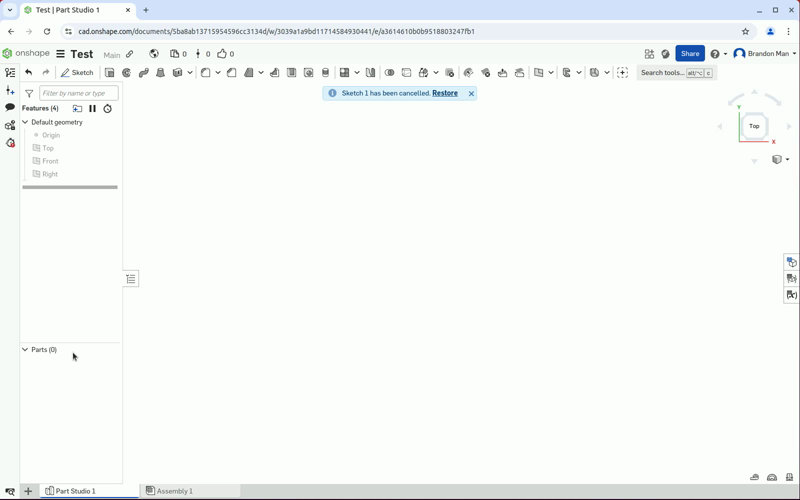
key_down(shift)
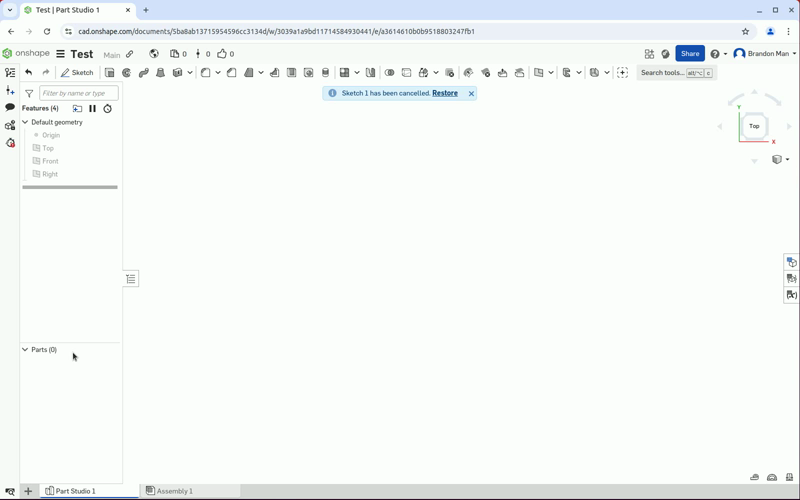
key(up)
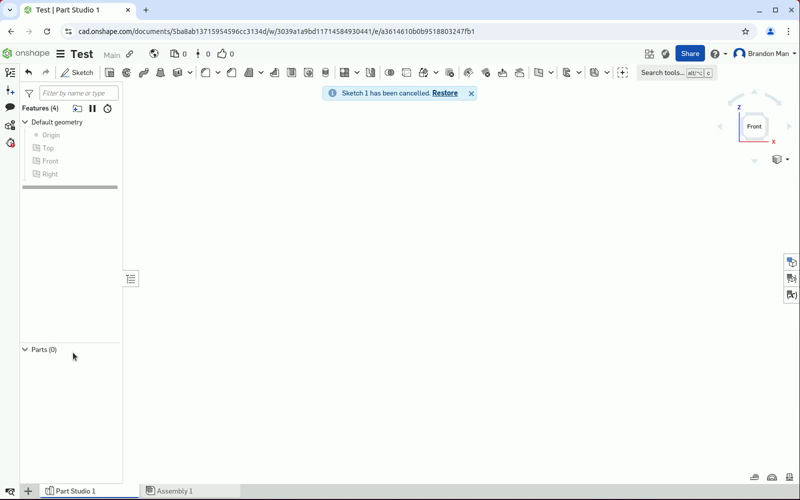
key_up(shift)
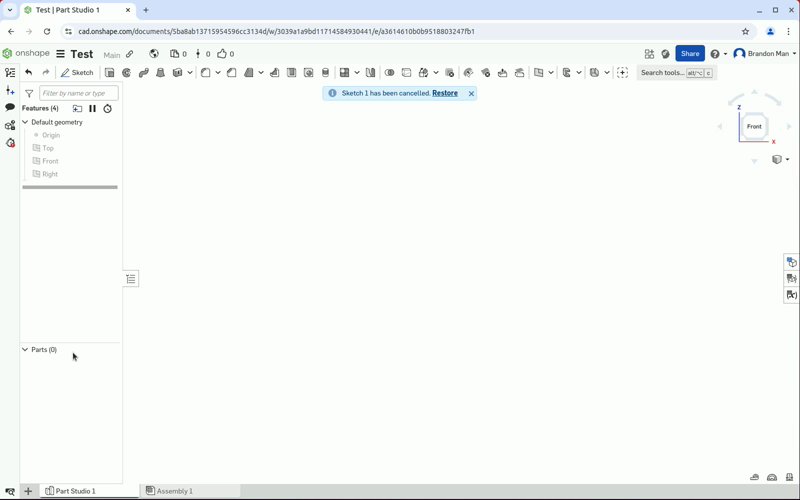
mouse_move(73, 352)
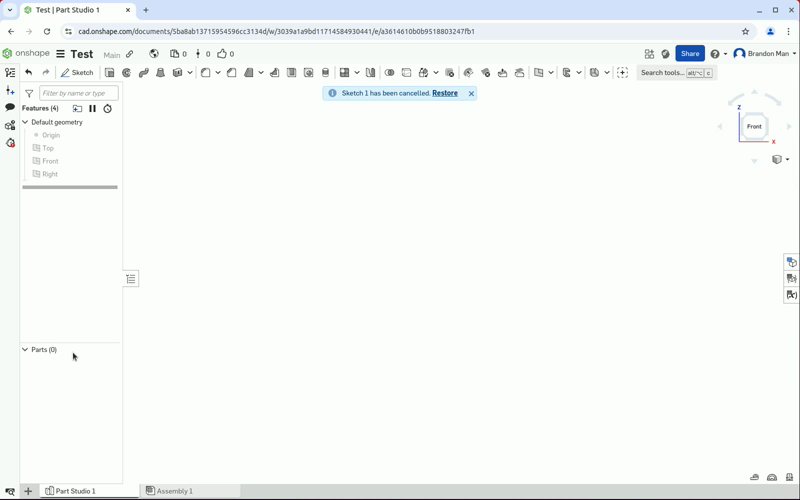
key(shift+y)
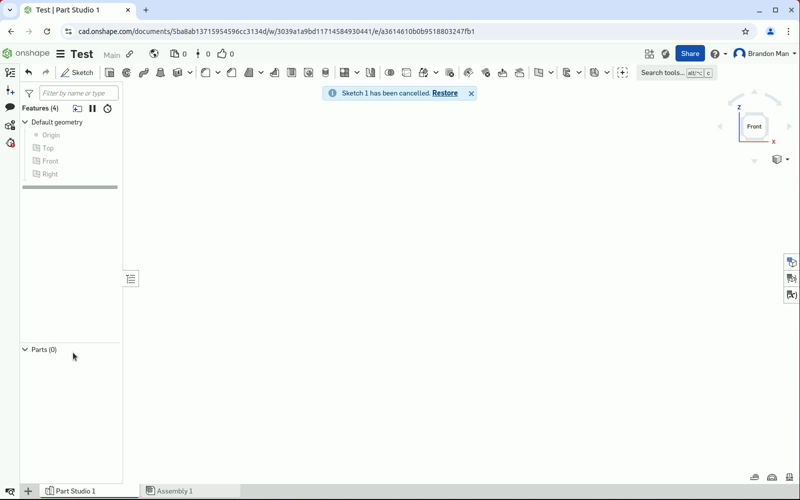
key(shift+s)
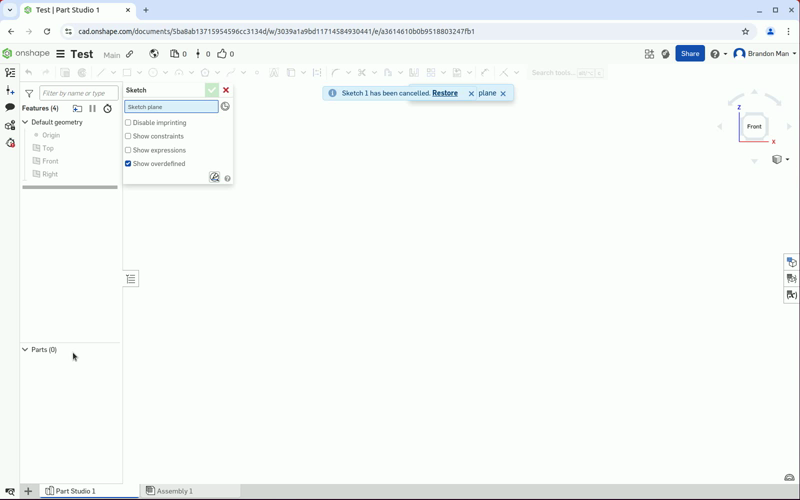
mouse_move(73, 163)
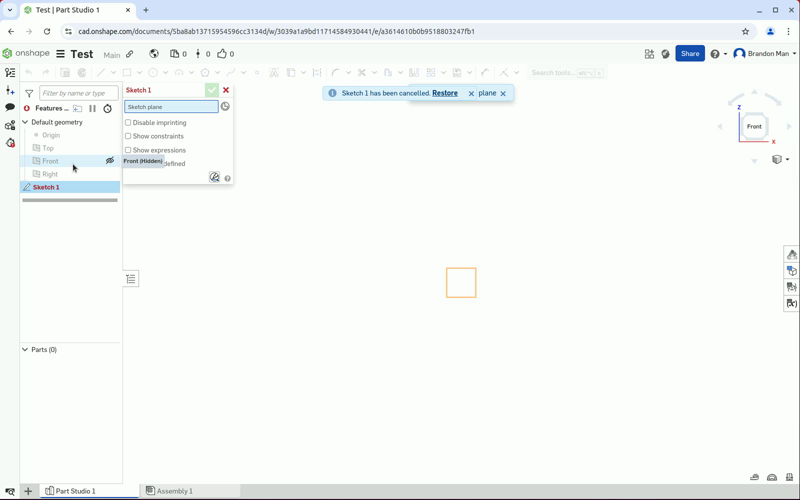
click(73, 163)
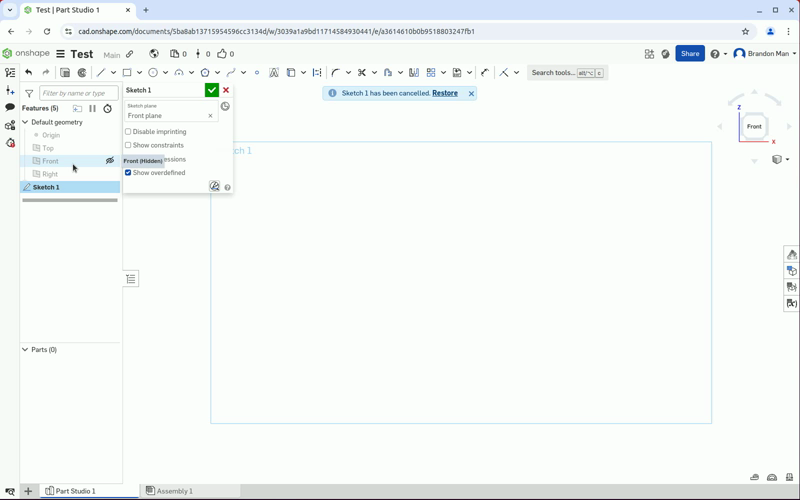
mouse_move(73, 352)
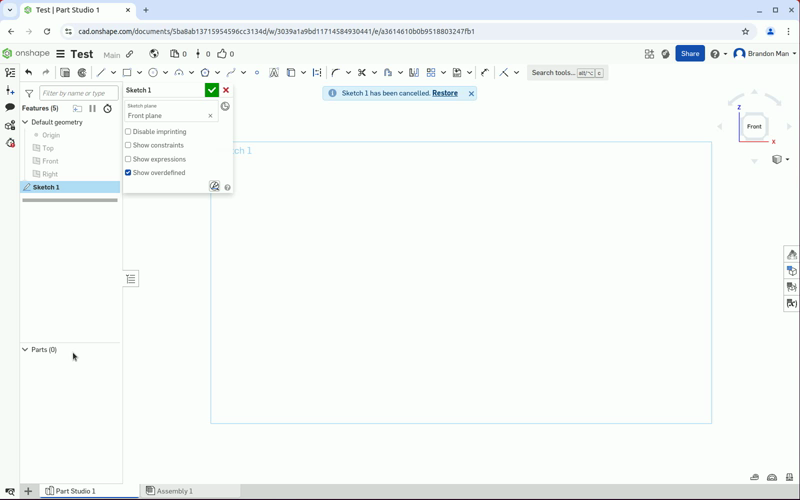
key(y)
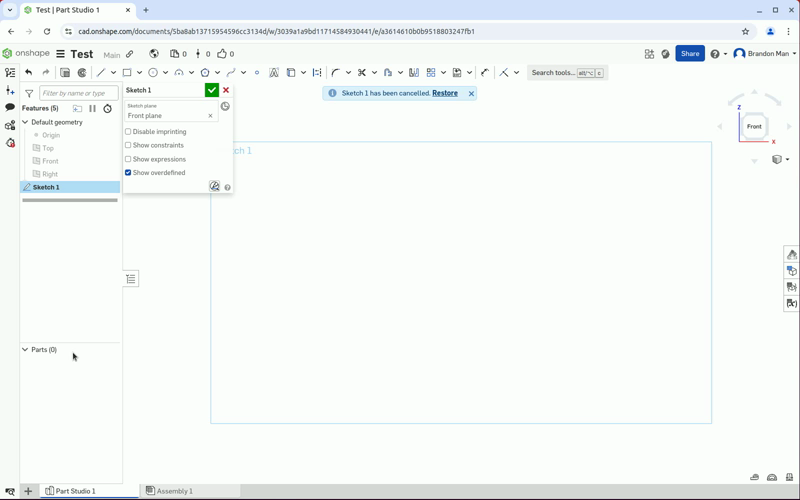
key(l)
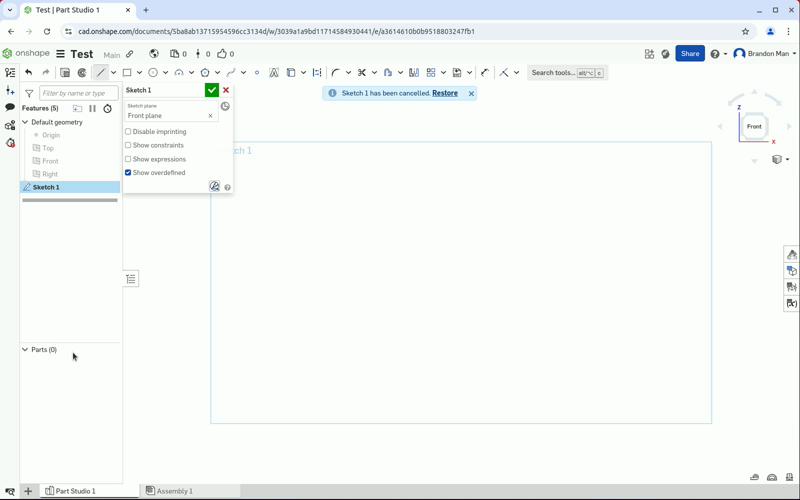
key_down(shift)
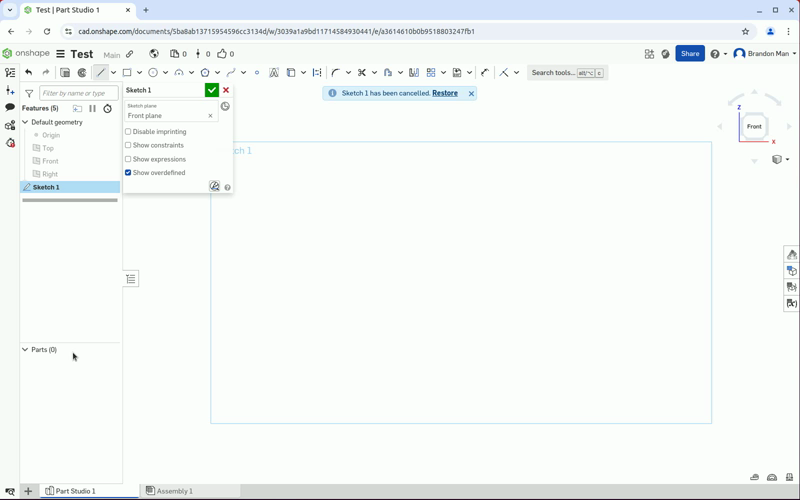
mouse_move(379, 395)
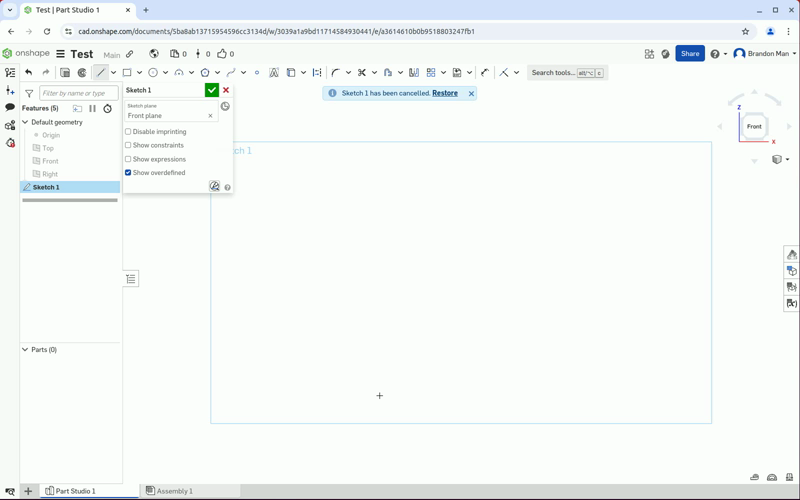
click(379, 395)
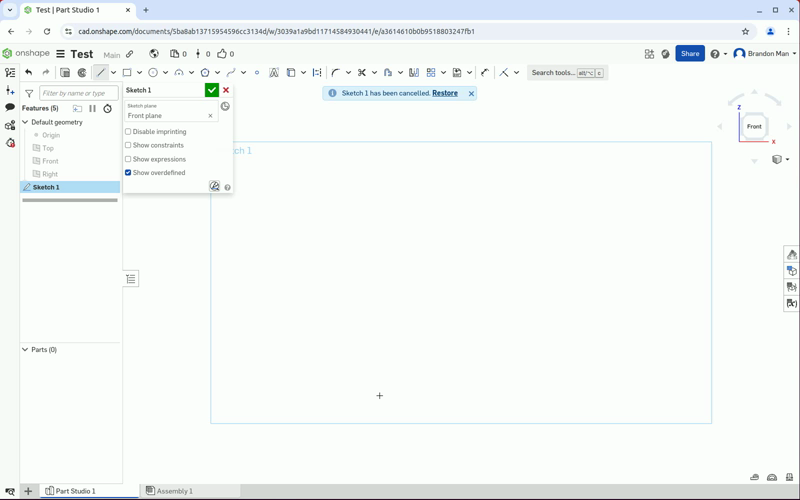
key_up(shift)
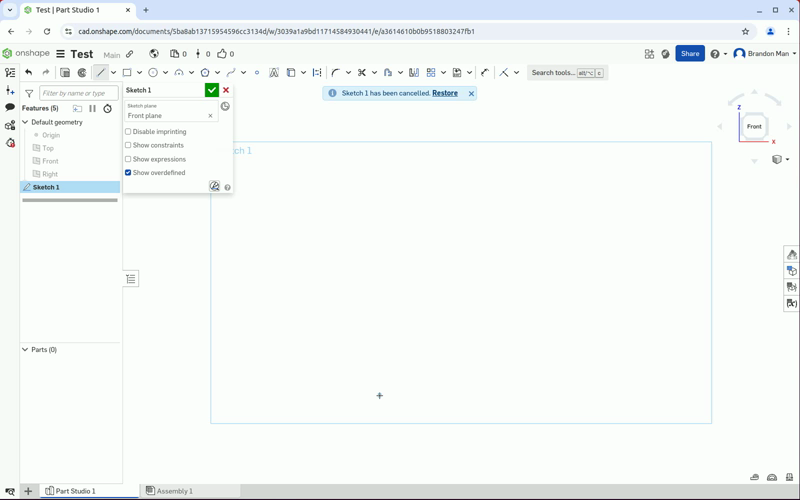
key_down(shift)
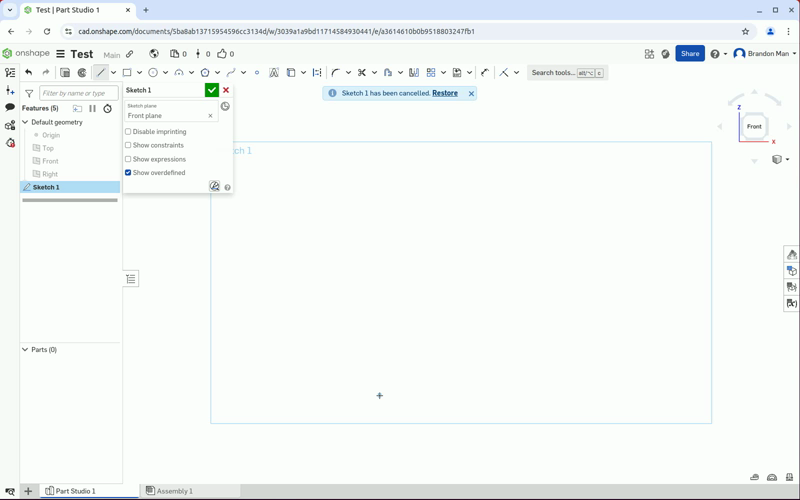
mouse_move(542, 395)
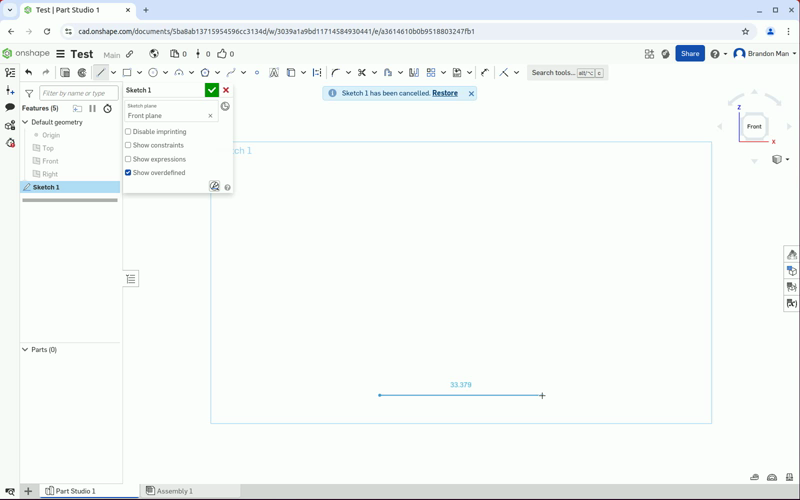
click(542, 395)
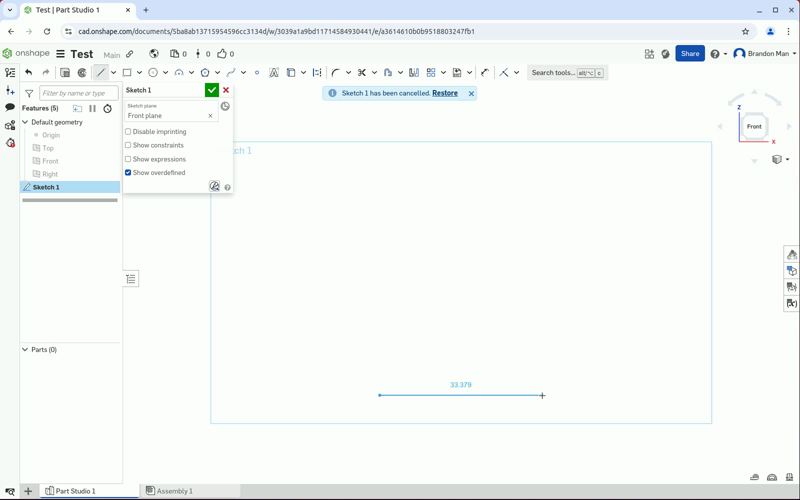
key_up(shift)
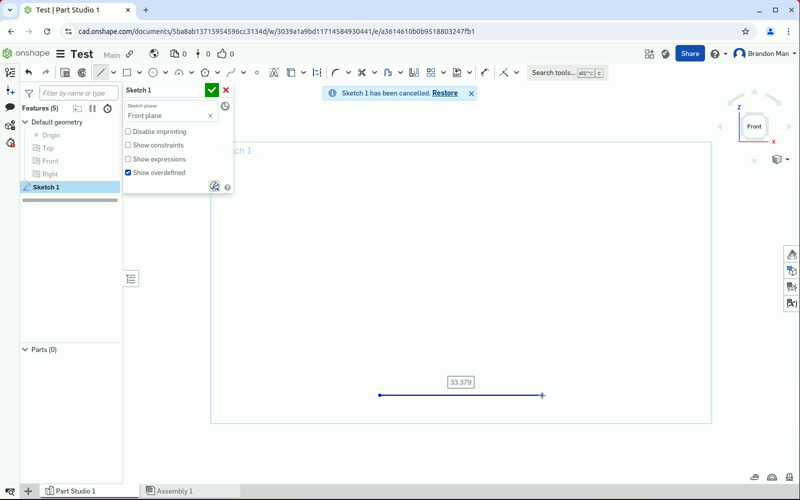
key_down(shift)
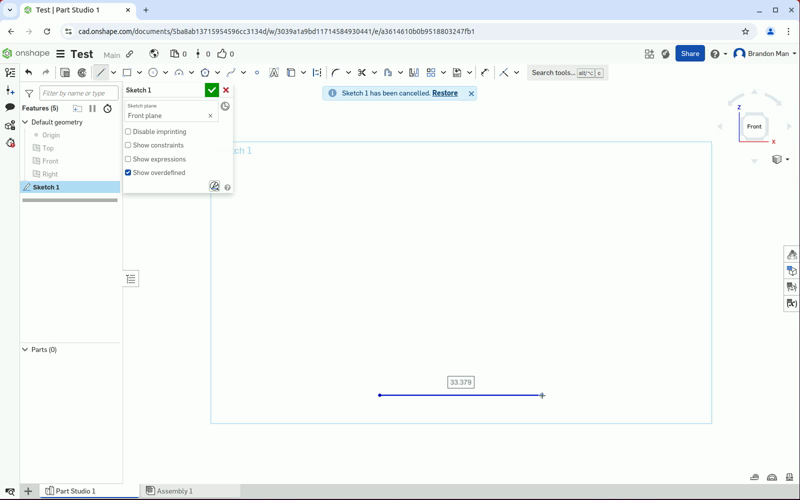
mouse_move(542, 171)
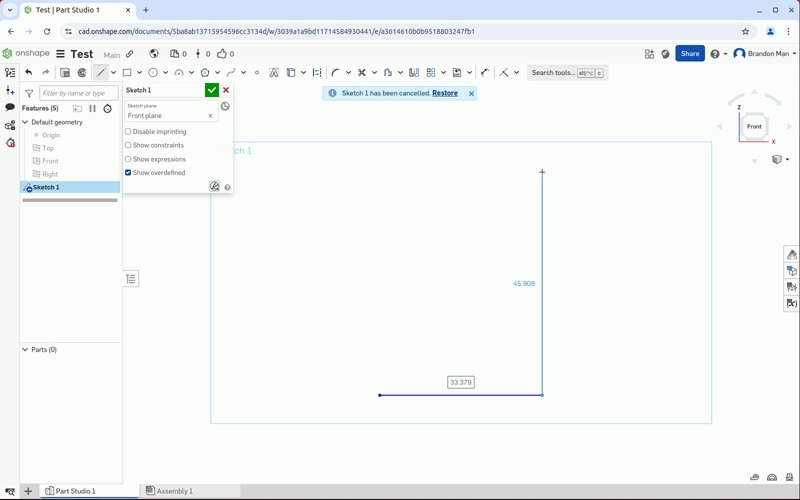
click(542, 171)
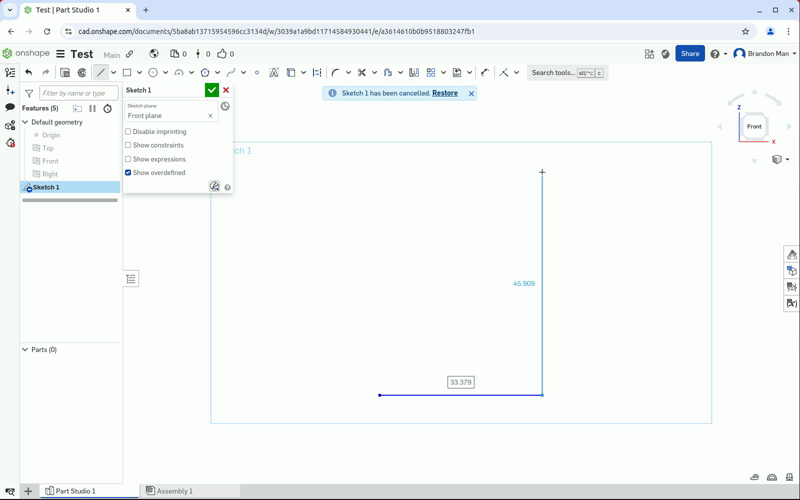
key_up(shift)
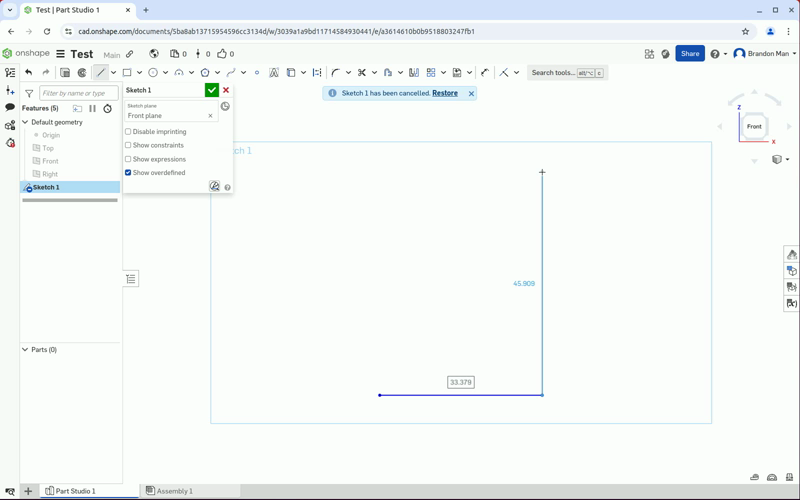
key_down(shift)
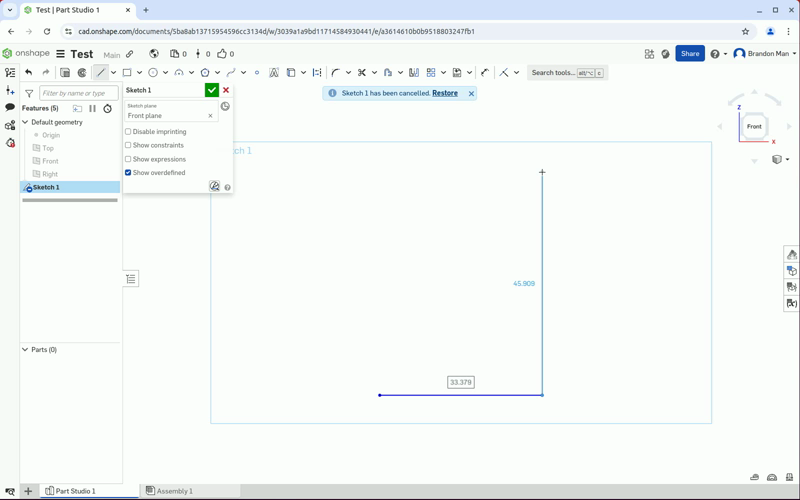
mouse_move(379, 171)
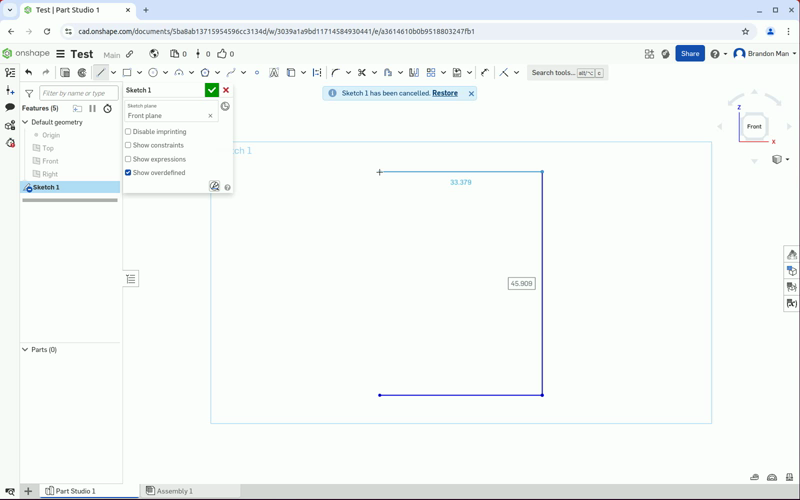
click(379, 171)
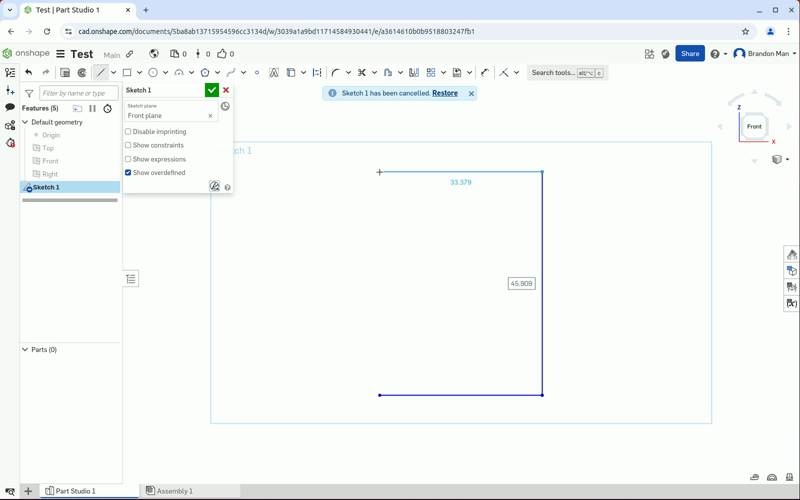
key_up(shift)
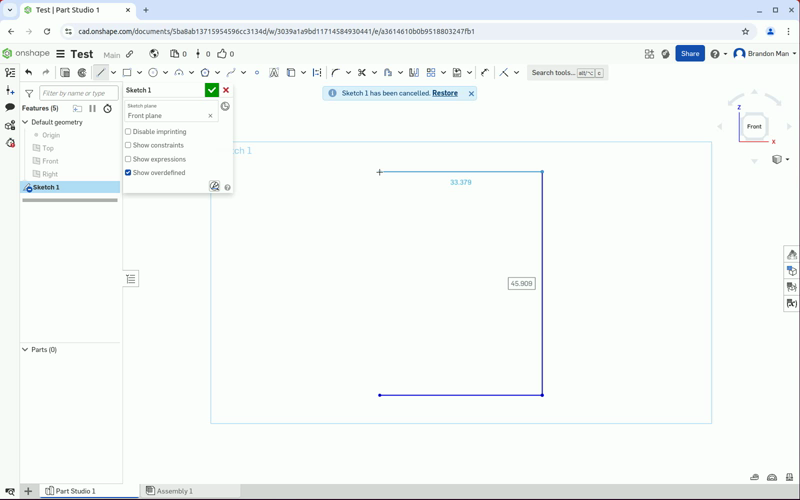
key_down(shift)
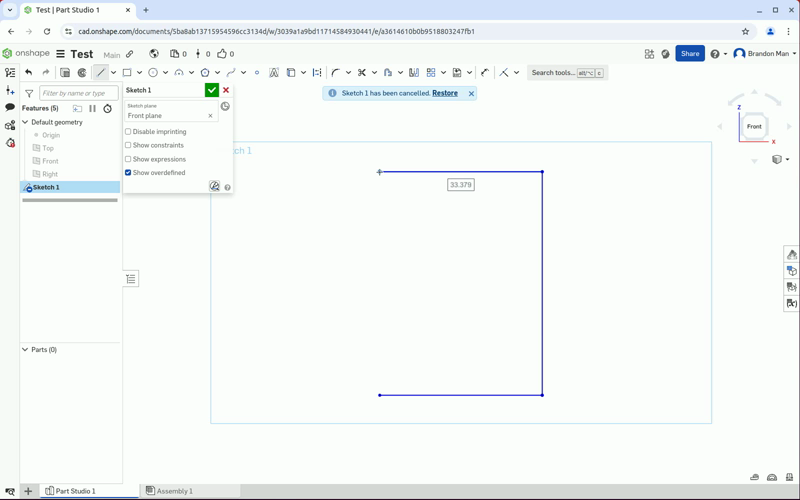
mouse_move(379, 395)
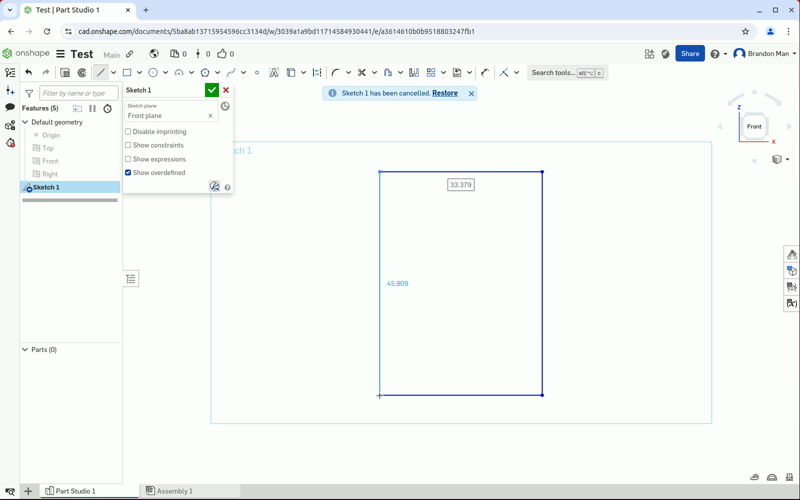
key_up(shift)
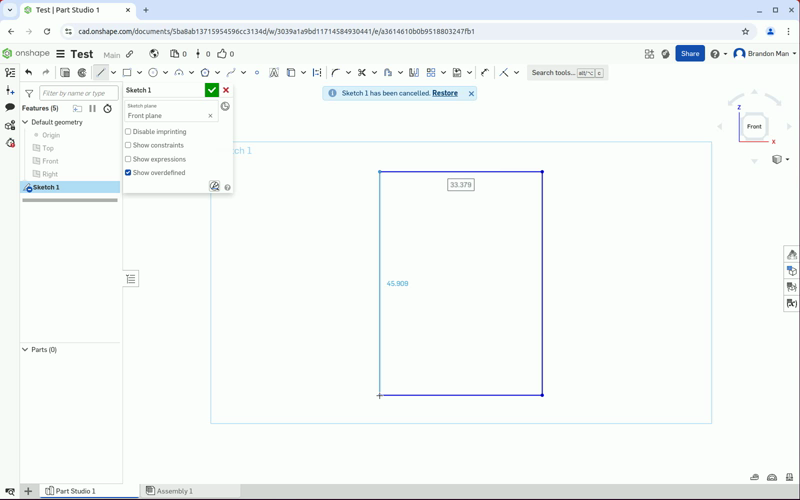
click(379, 395)
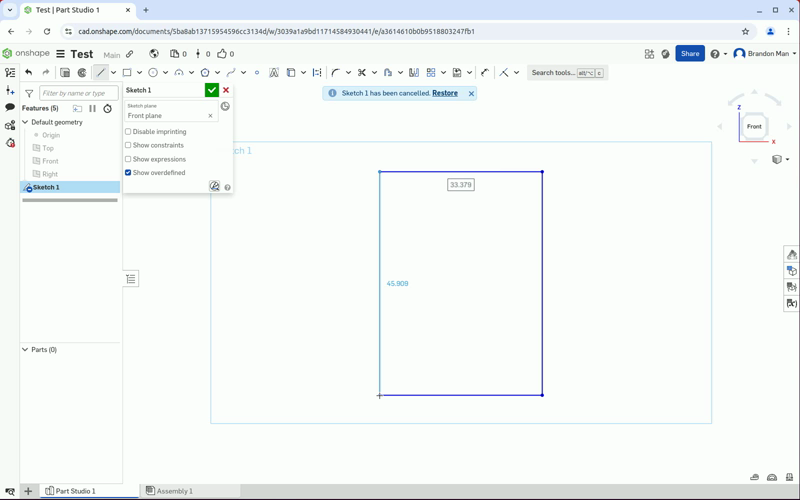
key(esc)
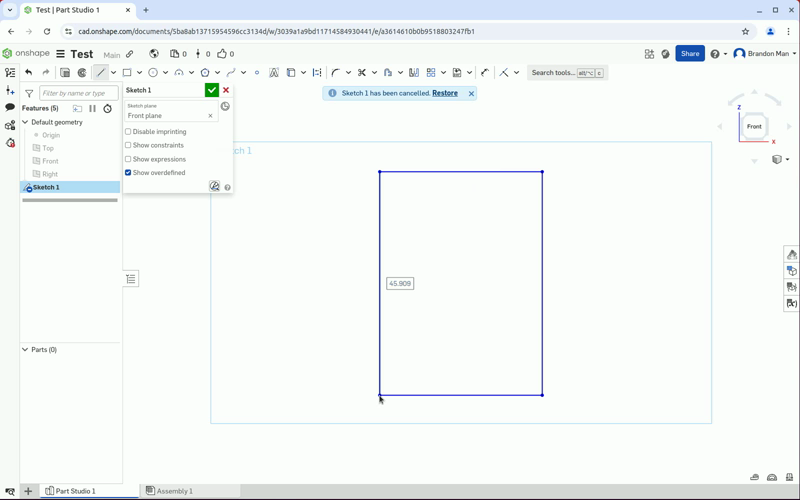
mouse_move(491, 245)
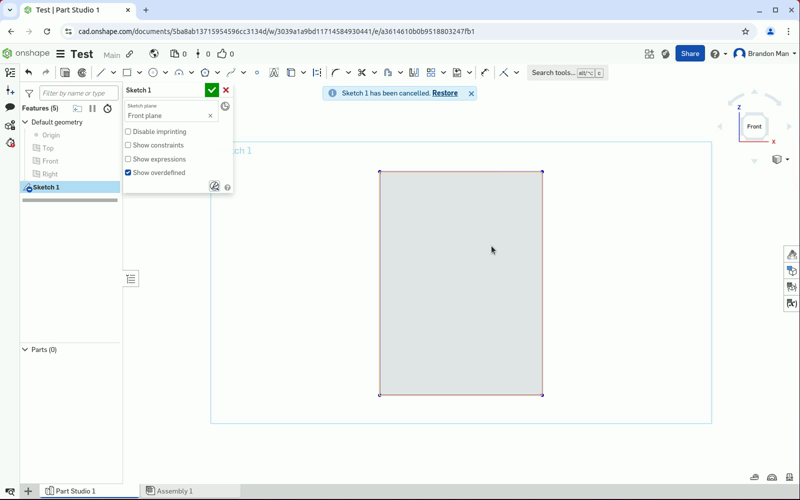
click(491, 245)
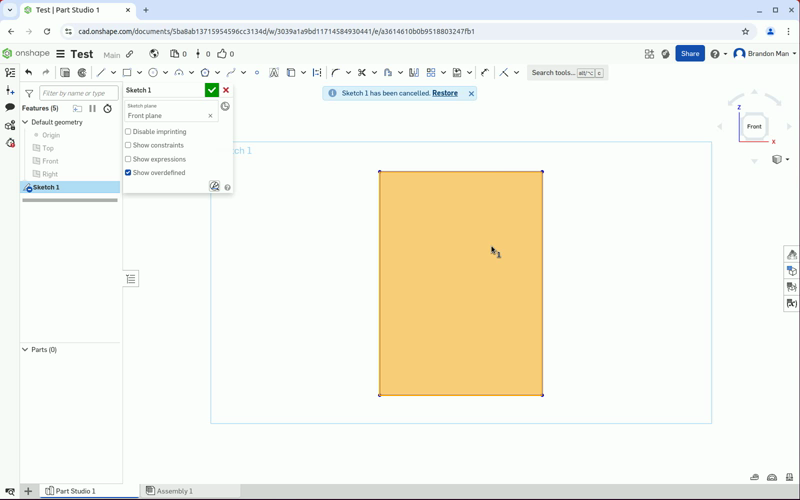
mouse_move(73, 352)
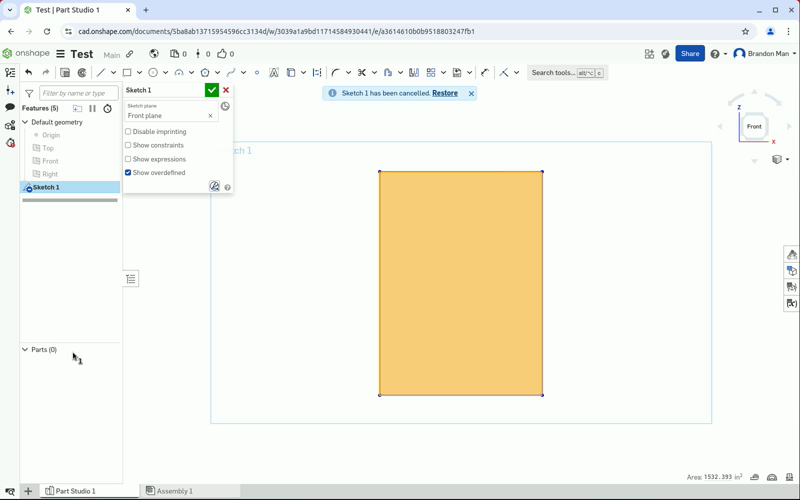
key(shift+y)
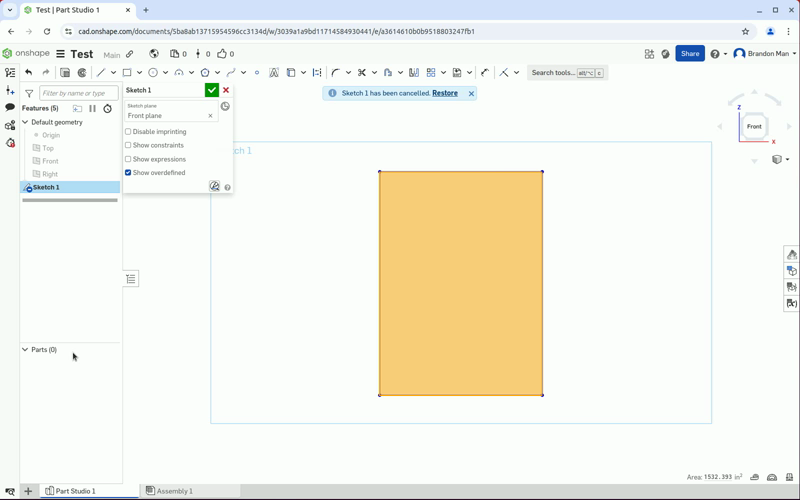
key(shift+e)
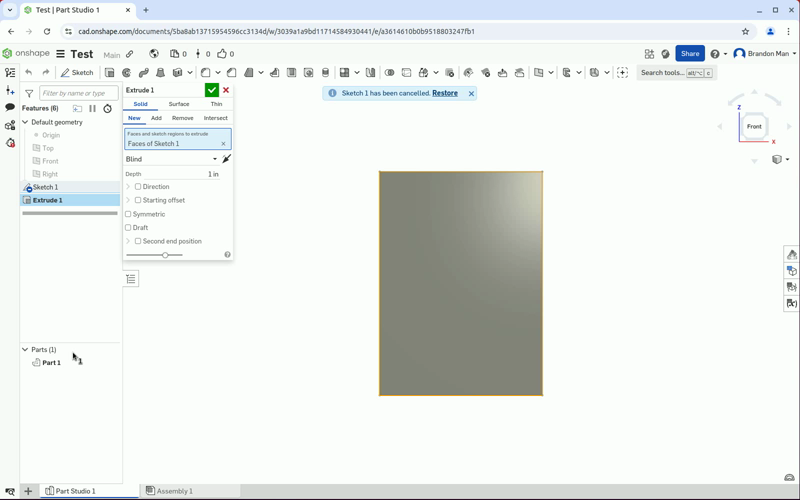
mouse_move(143, 106)
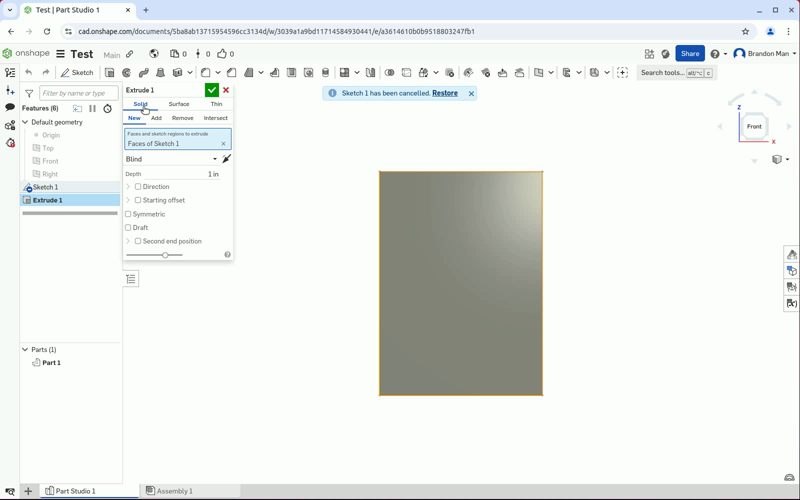
click(143, 106)
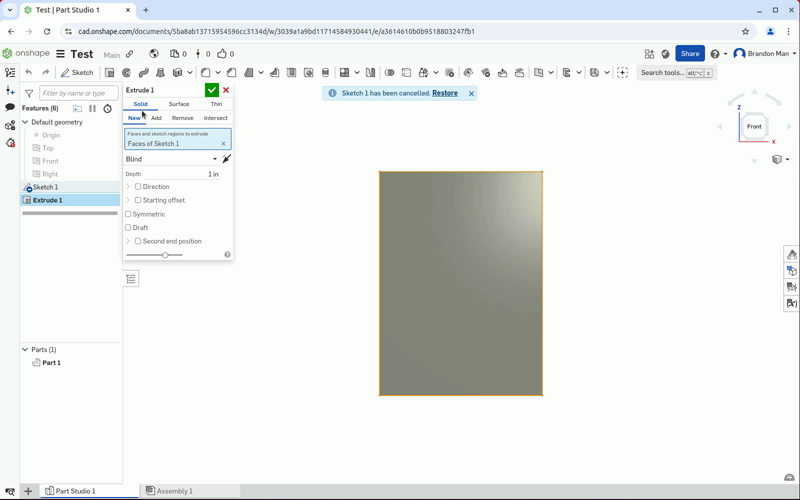
mouse_move(137, 120)
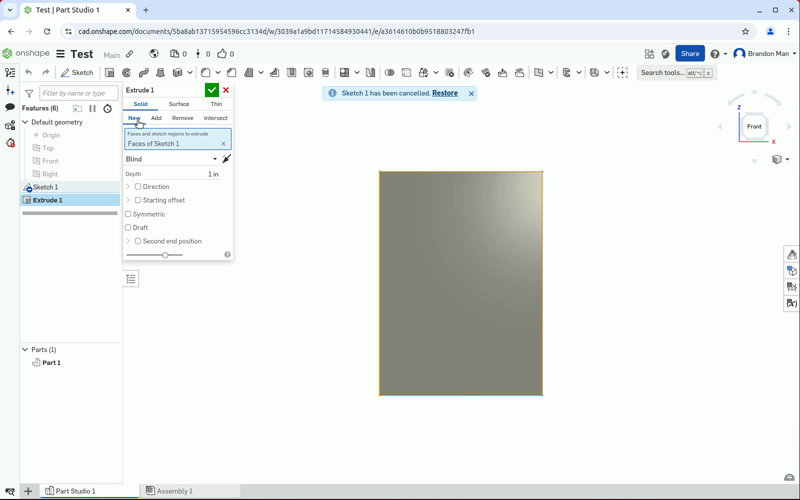
click(137, 120)
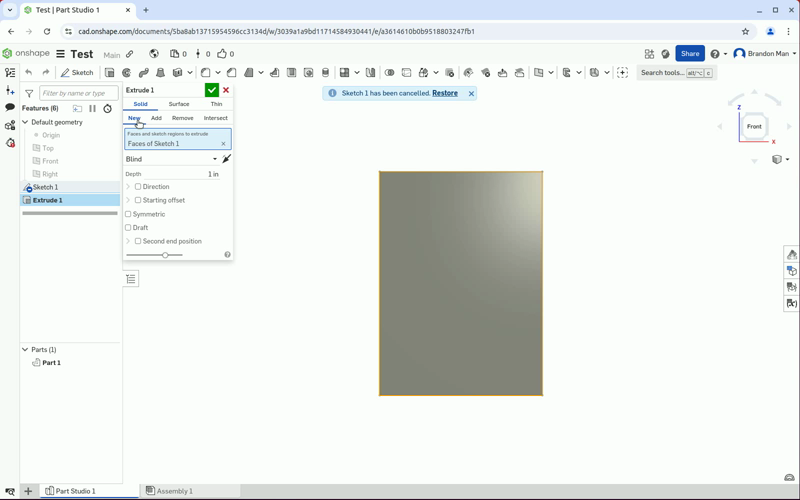
key(tab, 4)
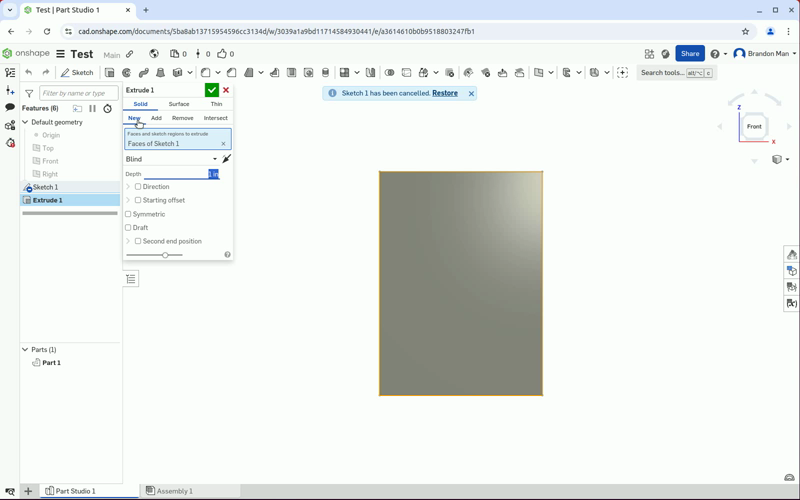
text(2.166)
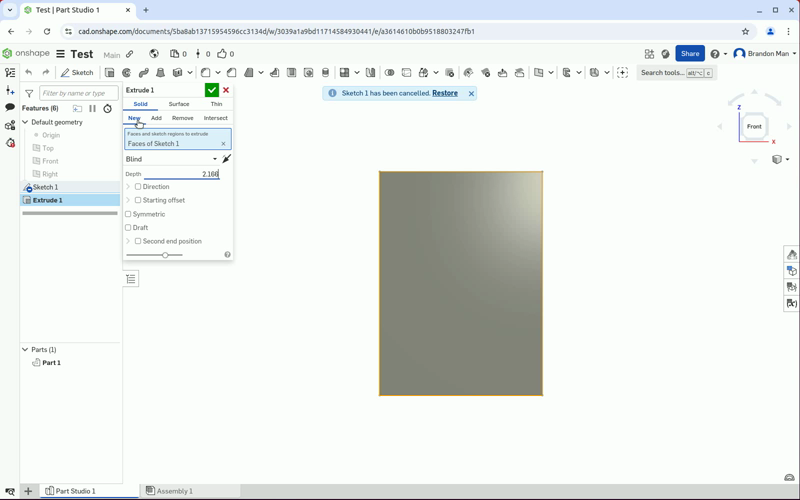
key(enter)
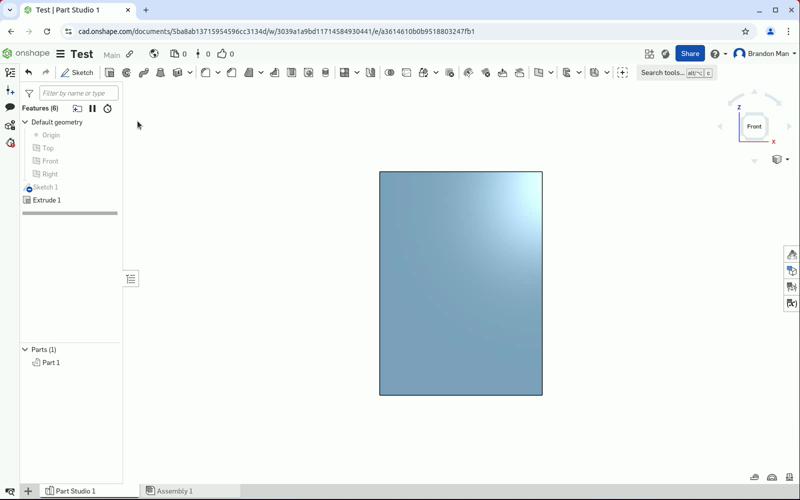
key(shift+h)
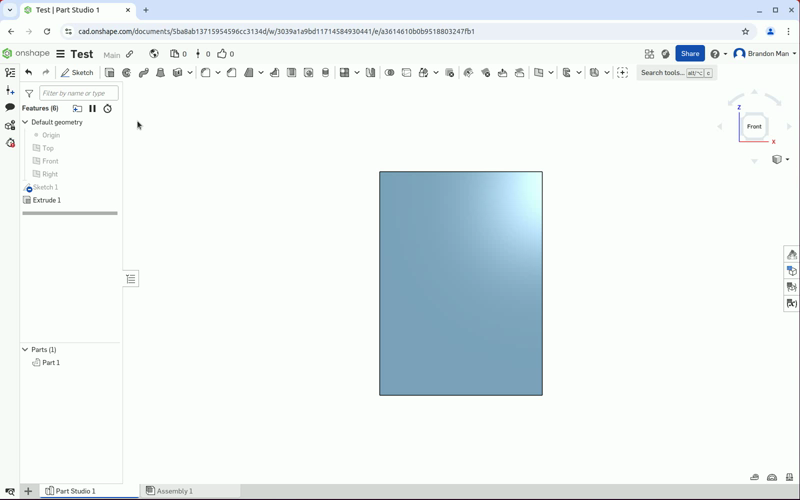
key(shift+h)
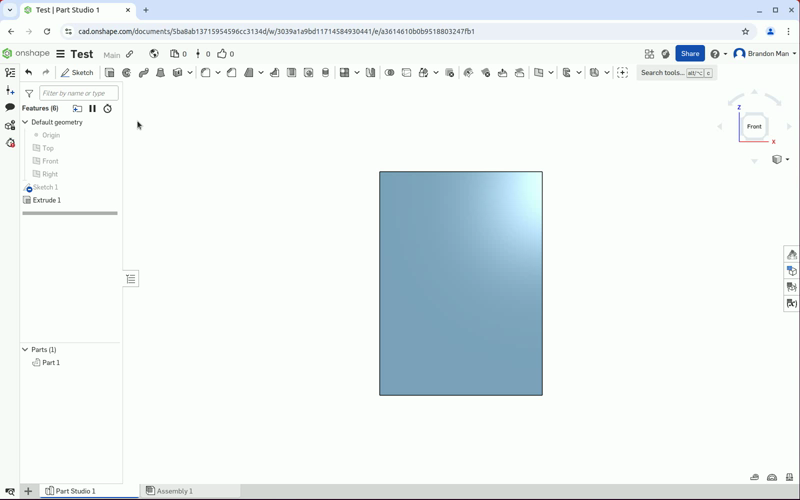
mouse_move(73, 189)
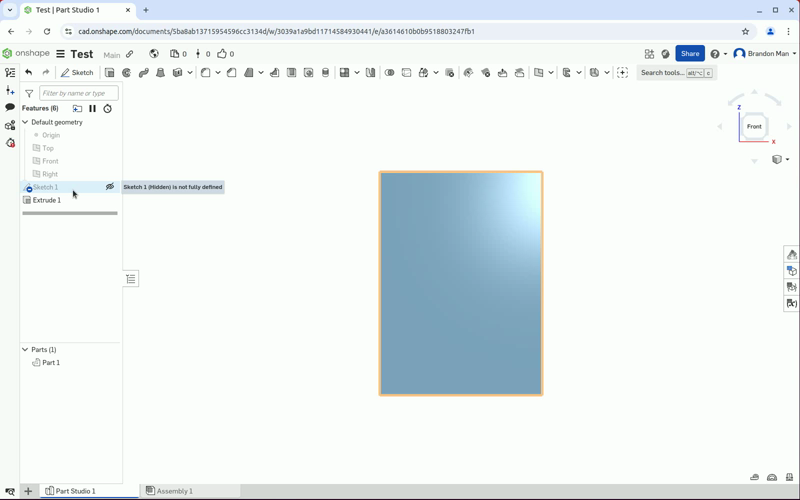
click(73, 189)
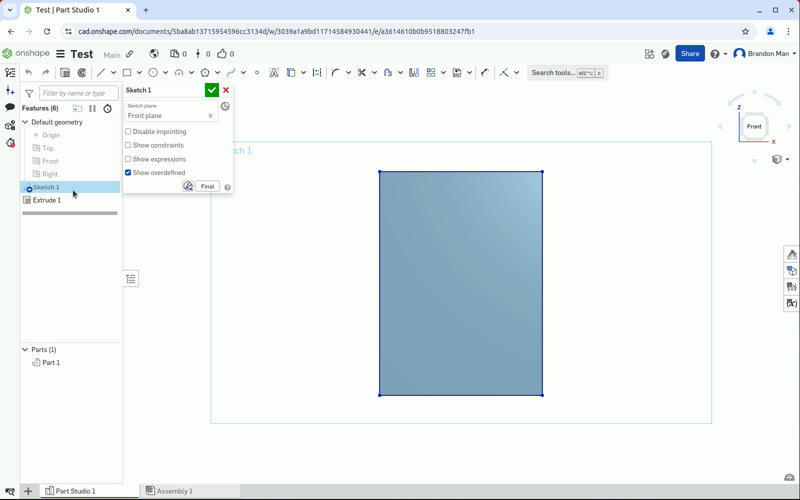
mouse_move(229, 92)
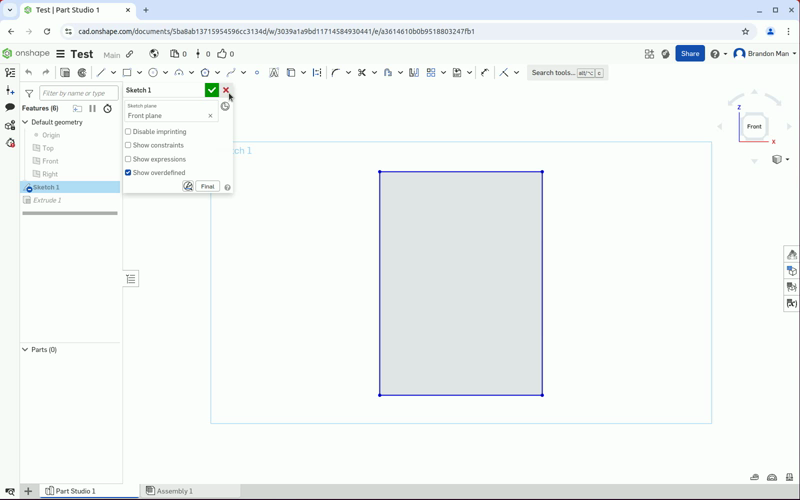
click(229, 92)
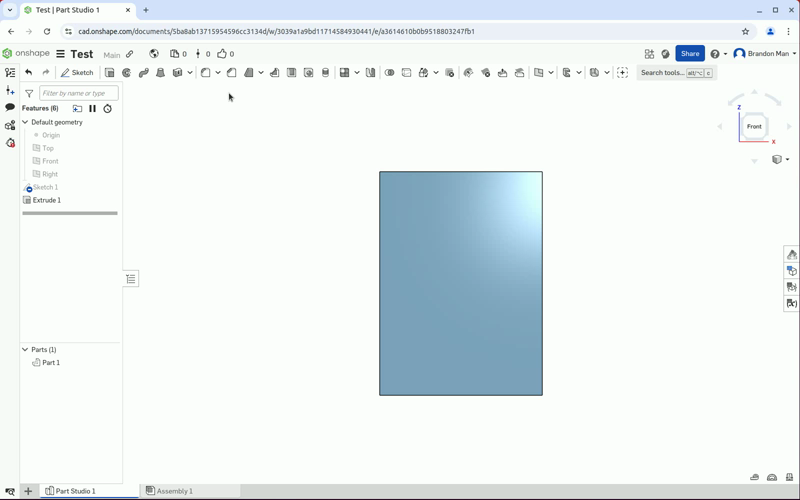
mouse_move(541, 75)
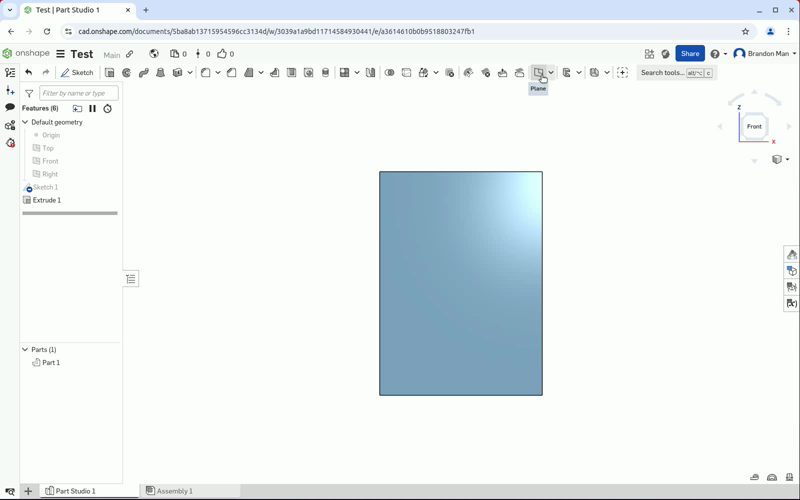
click(541, 75)
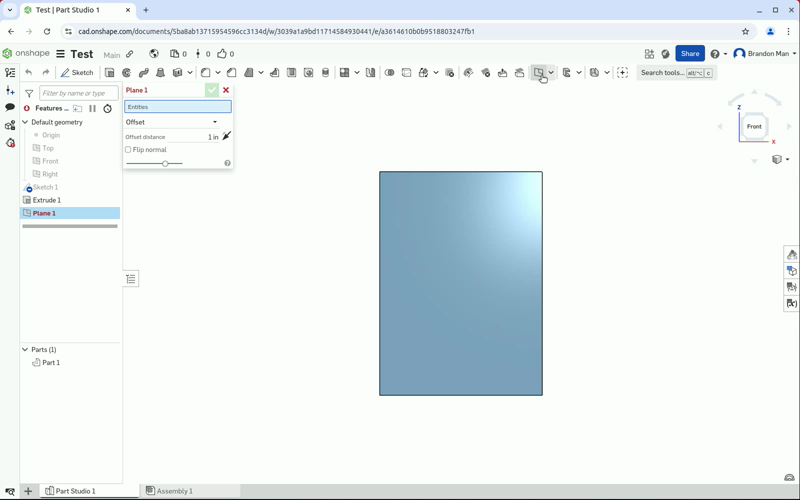
mouse_move(73, 163)
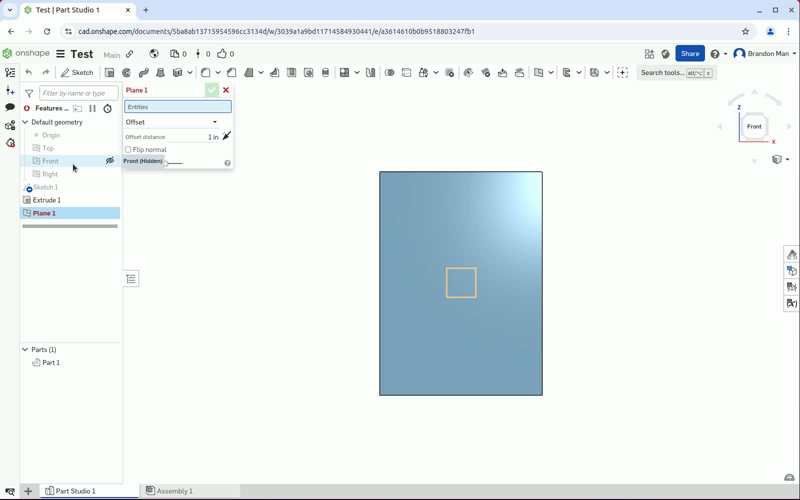
click(73, 163)
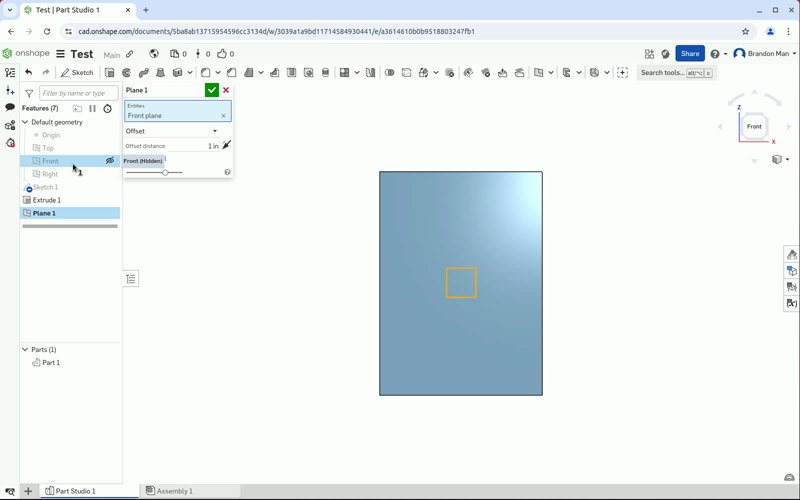
key(tab, 2)
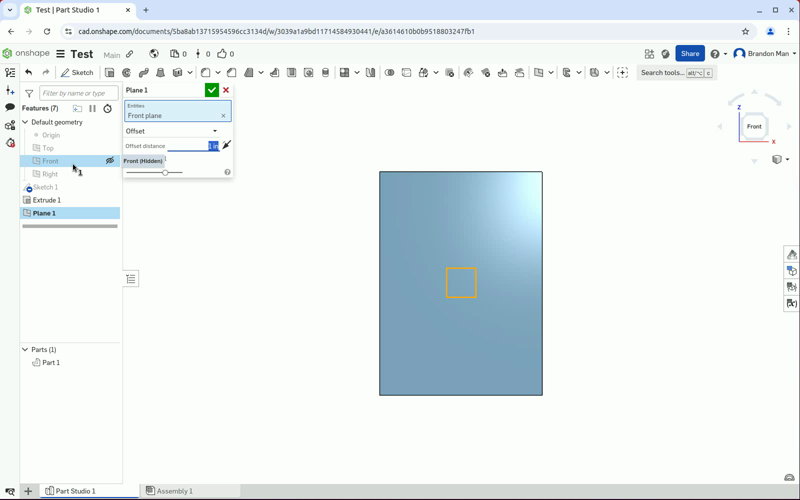
text(2.157)
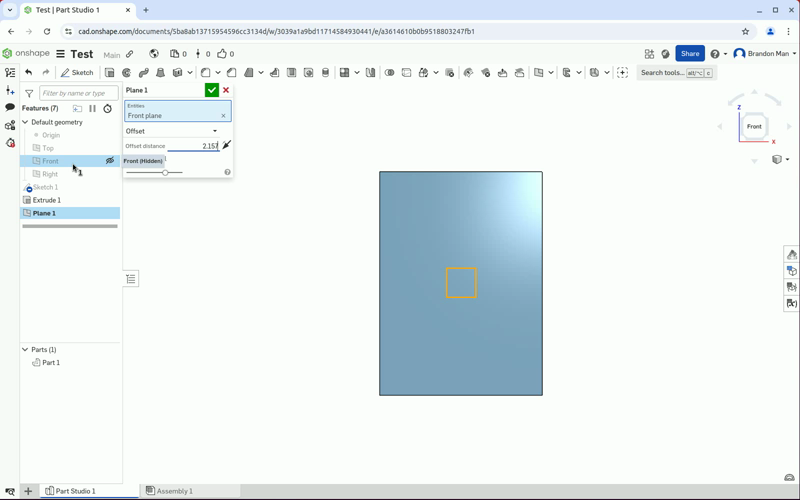
key(enter, 2)
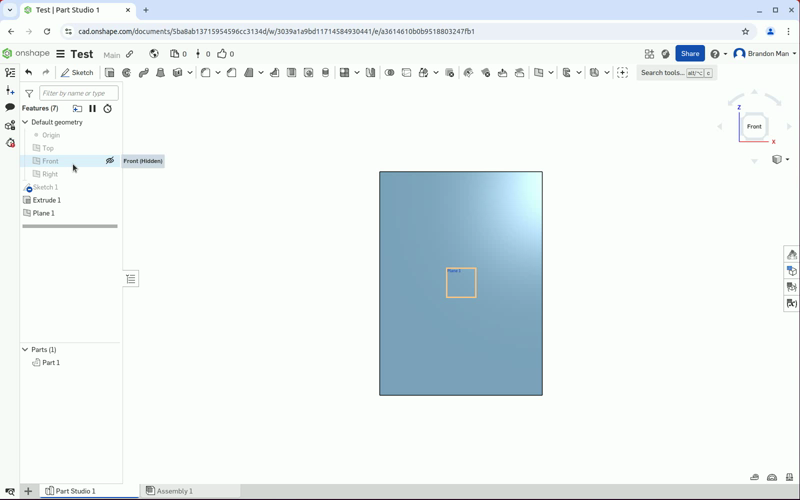
key(shift+s)
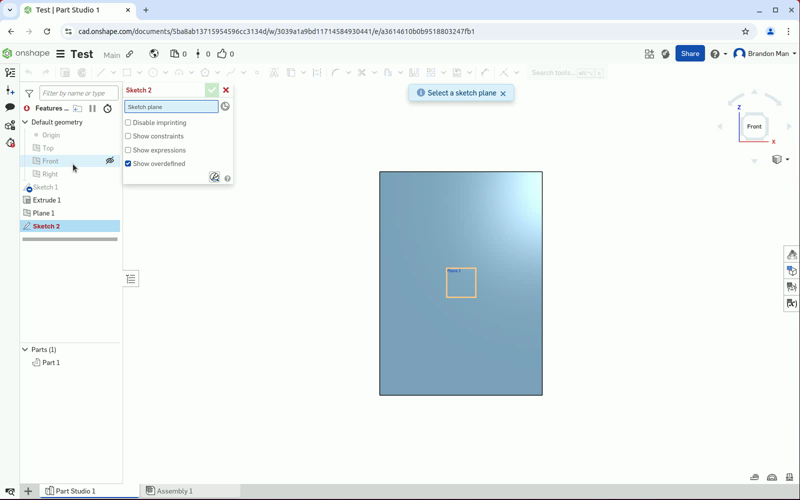
mouse_move(73, 215)
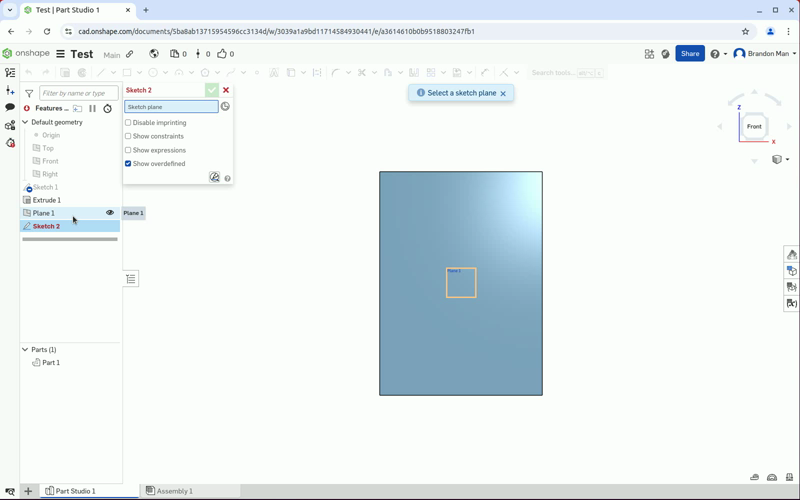
click(73, 215)
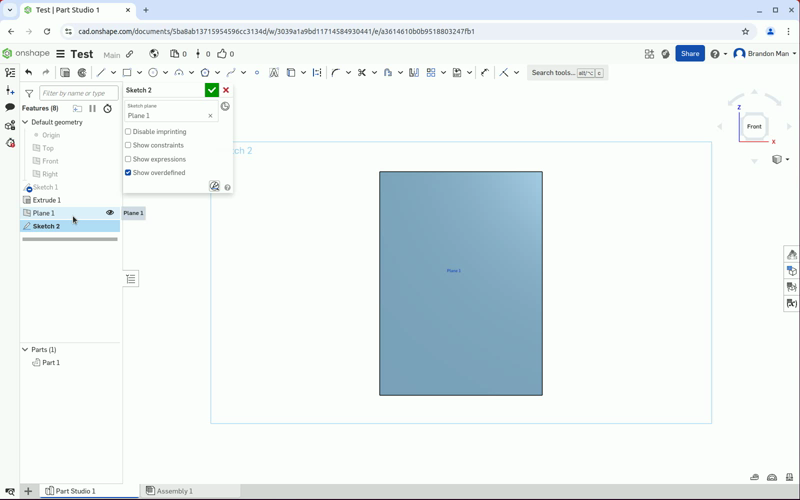
mouse_move(73, 352)
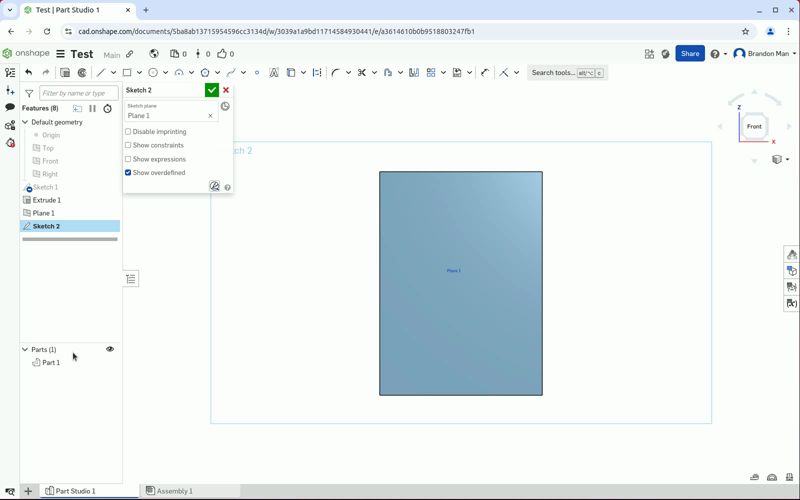
key(y)
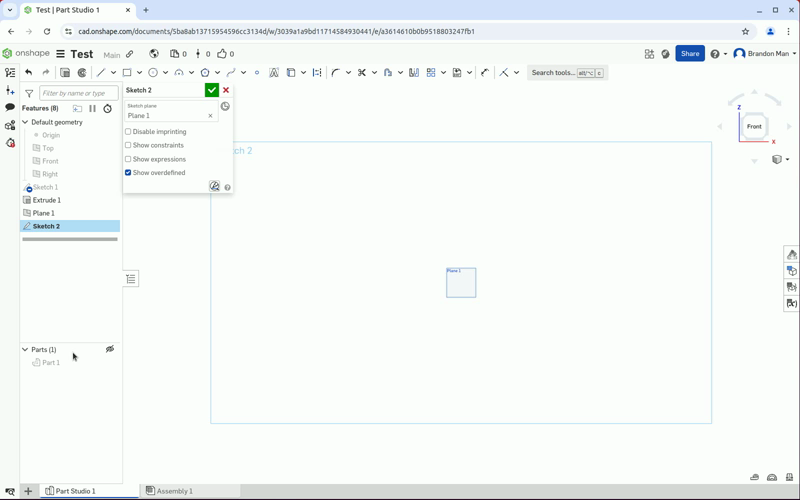
key(l)
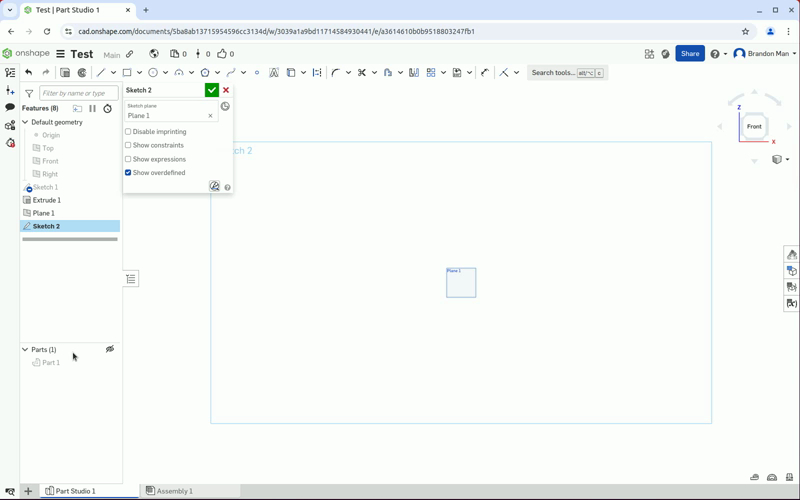
key_down(shift)
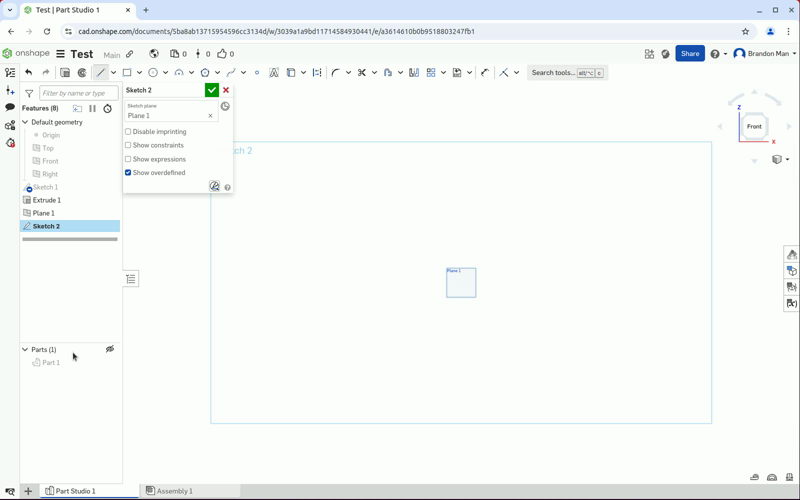
mouse_move(397, 351)
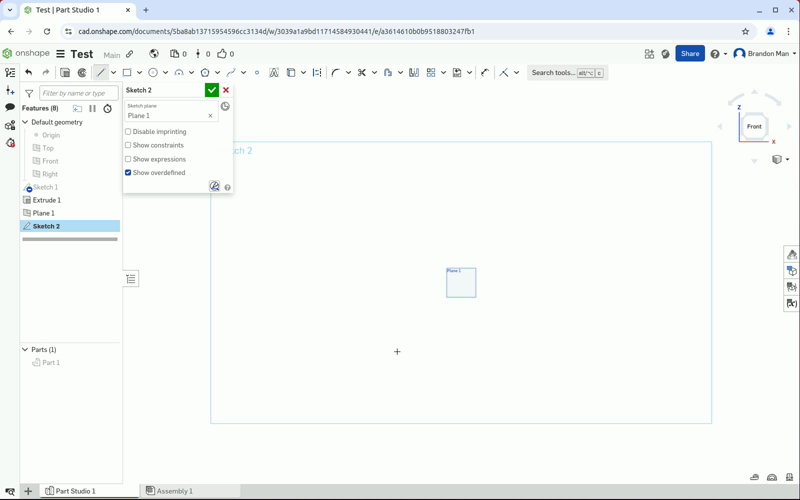
click(397, 351)
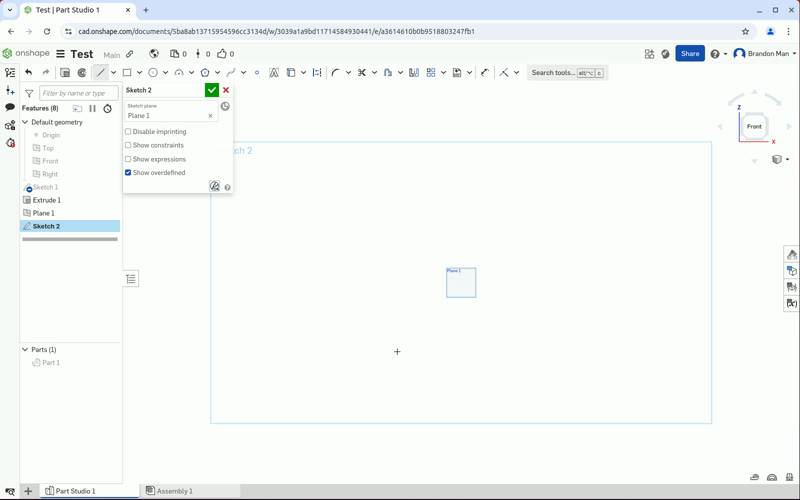
key_up(shift)
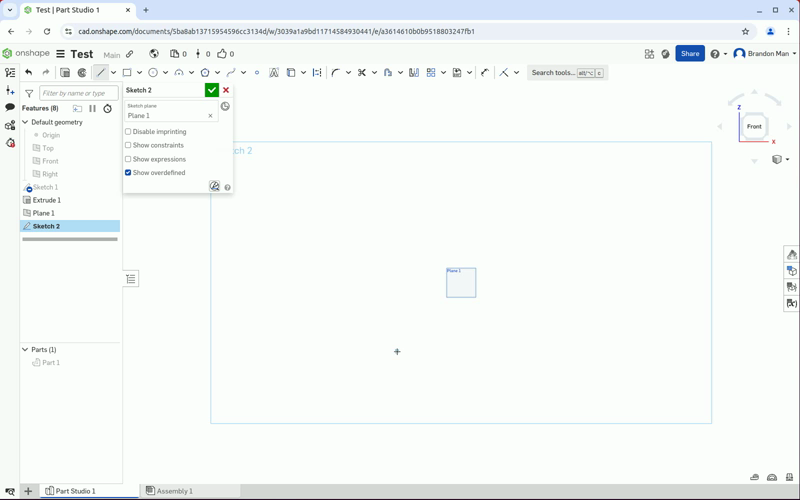
key_down(shift)
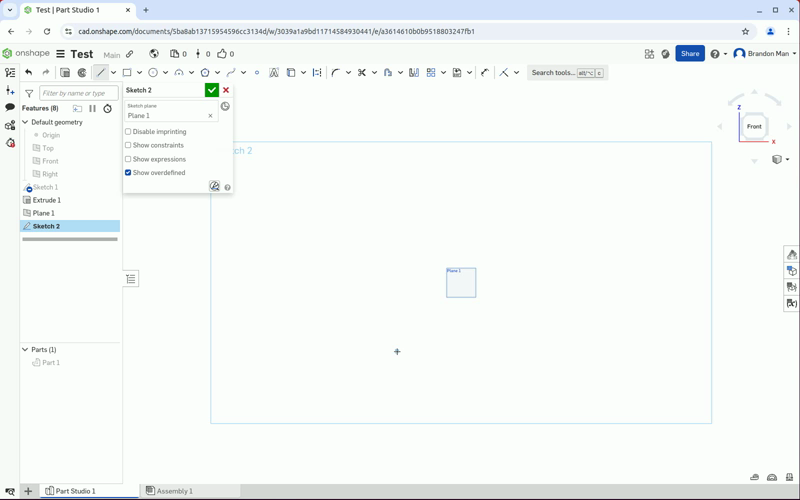
mouse_move(524, 351)
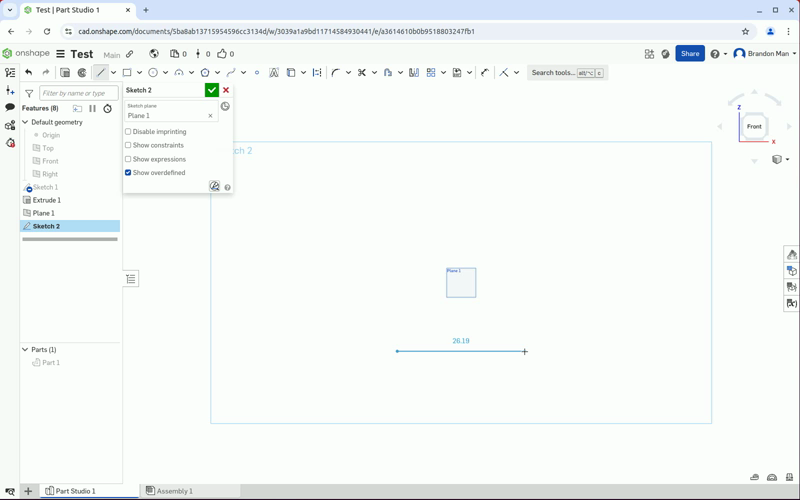
click(524, 351)
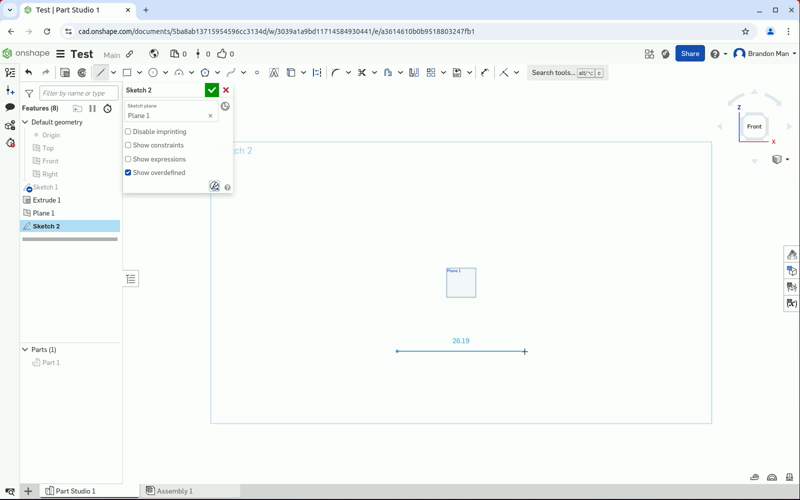
key_up(shift)
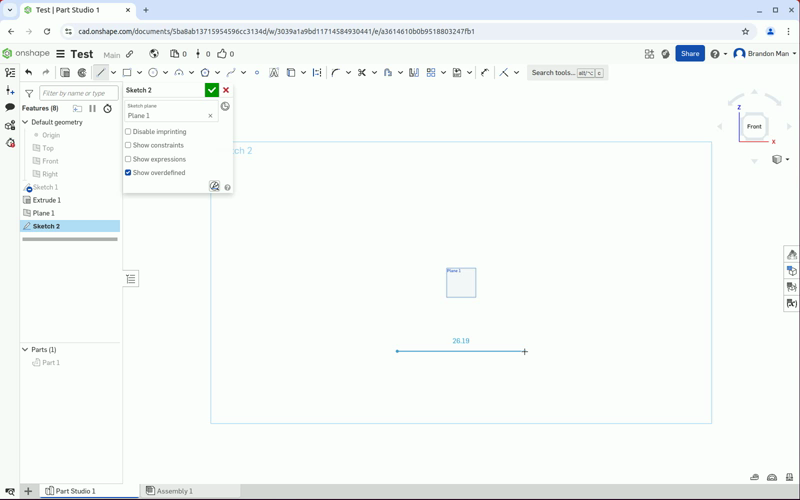
key_down(shift)
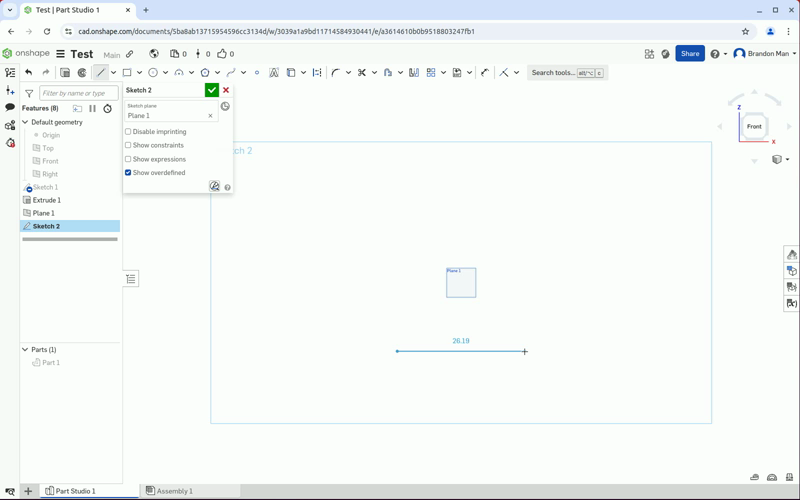
mouse_move(524, 192)
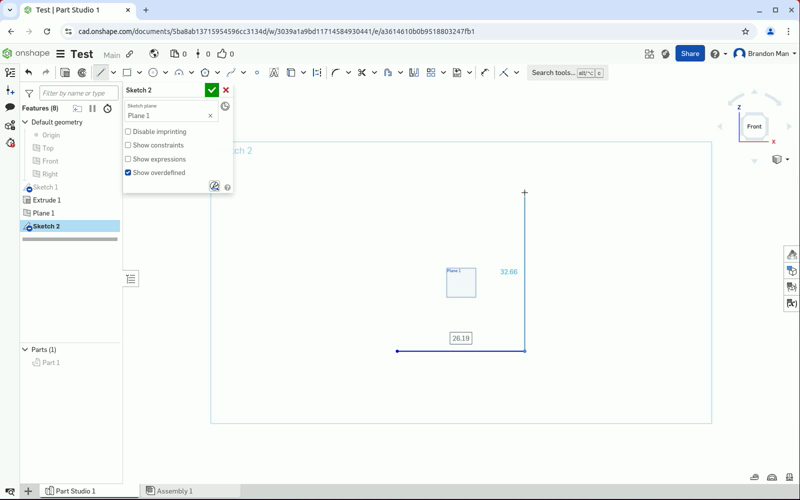
click(524, 192)
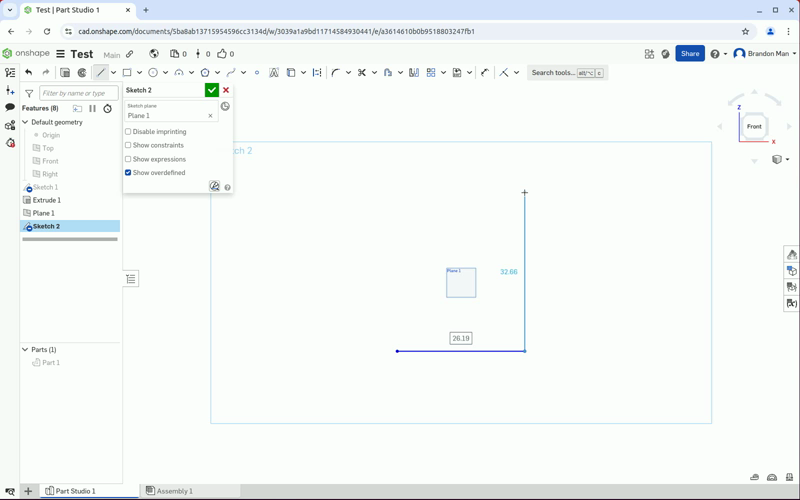
key_up(shift)
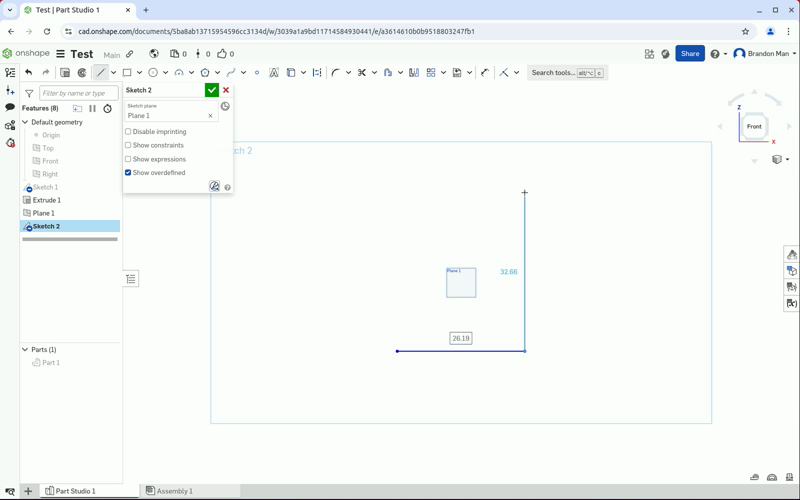
key_down(shift)
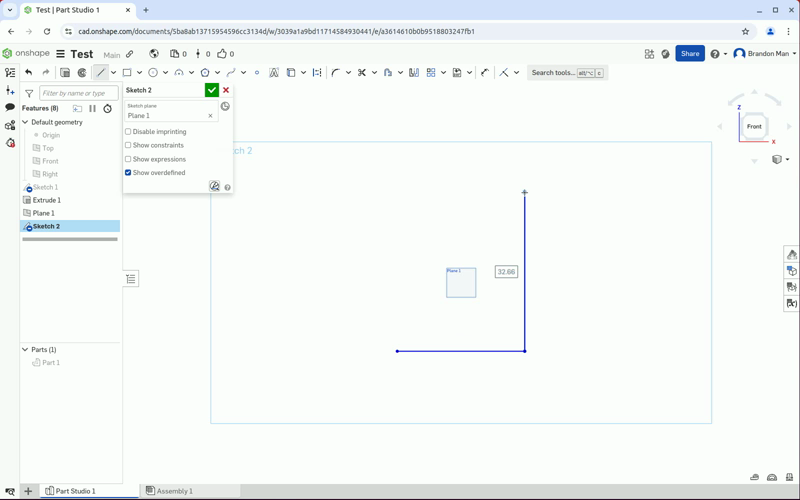
mouse_move(397, 192)
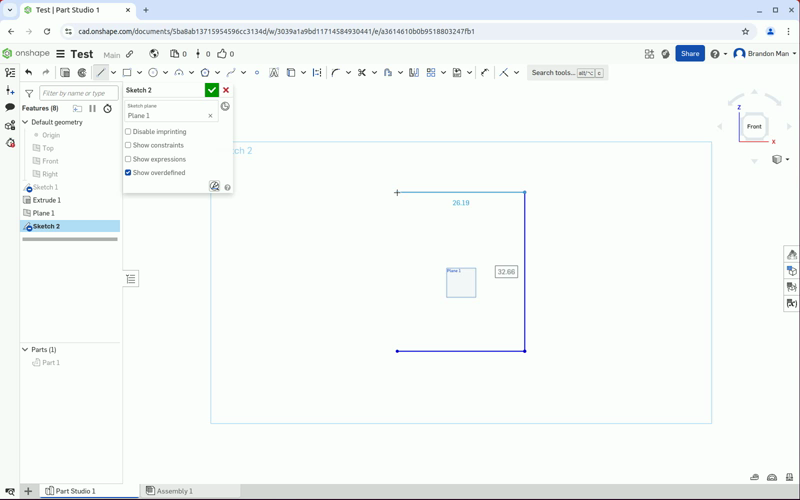
click(397, 192)
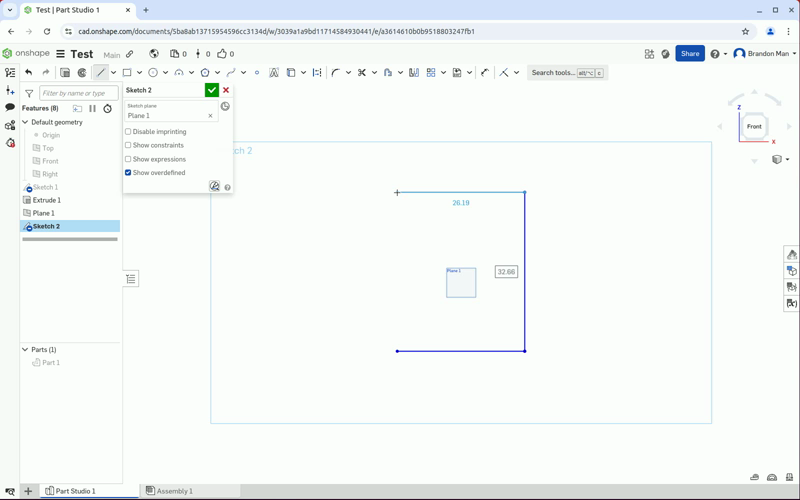
key_up(shift)
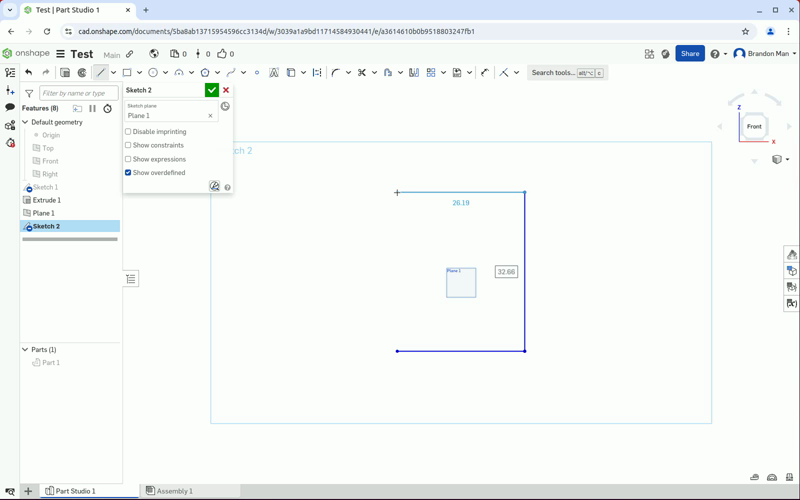
key_down(shift)
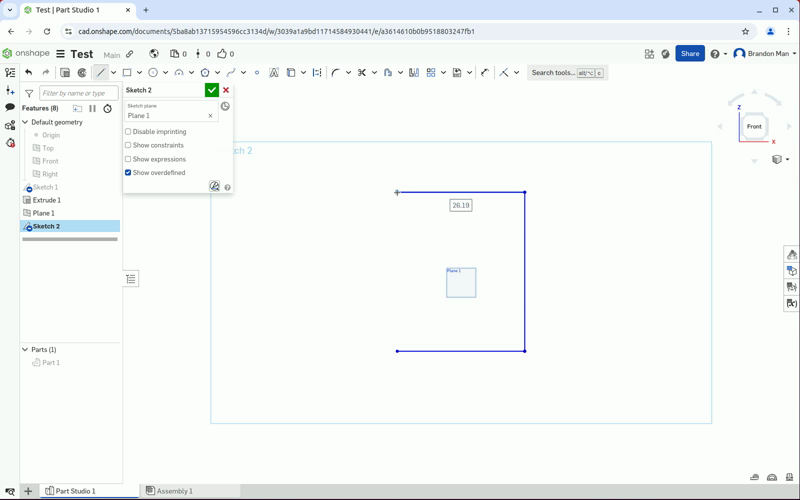
mouse_move(397, 351)
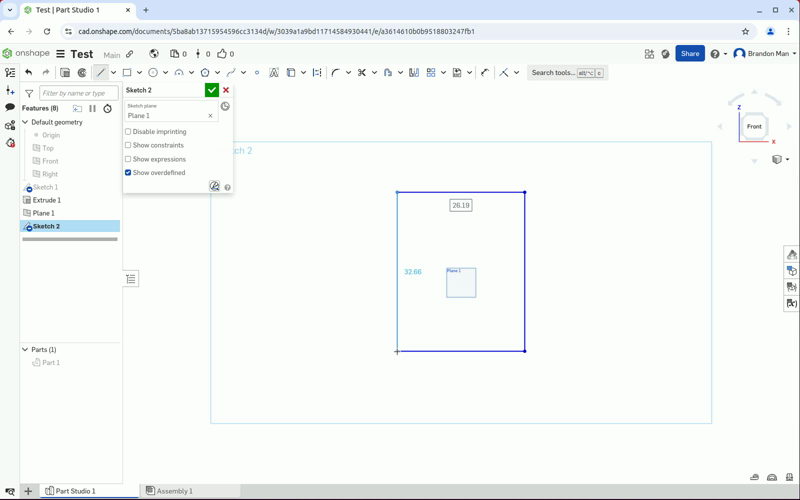
key_up(shift)
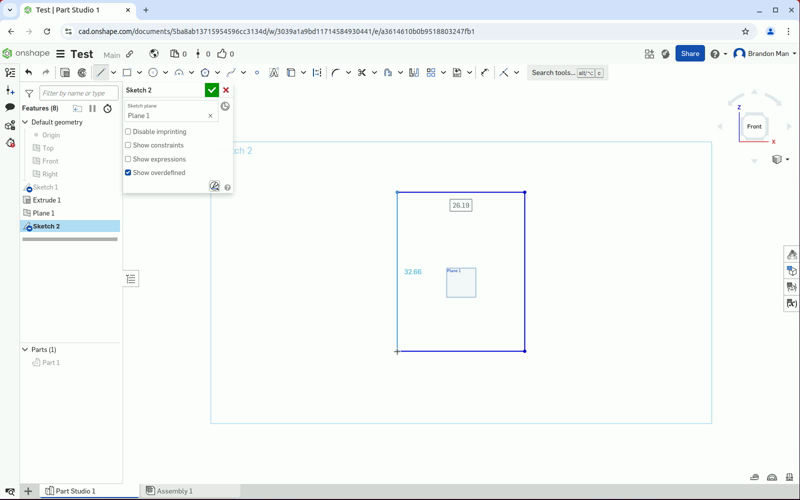
click(397, 351)
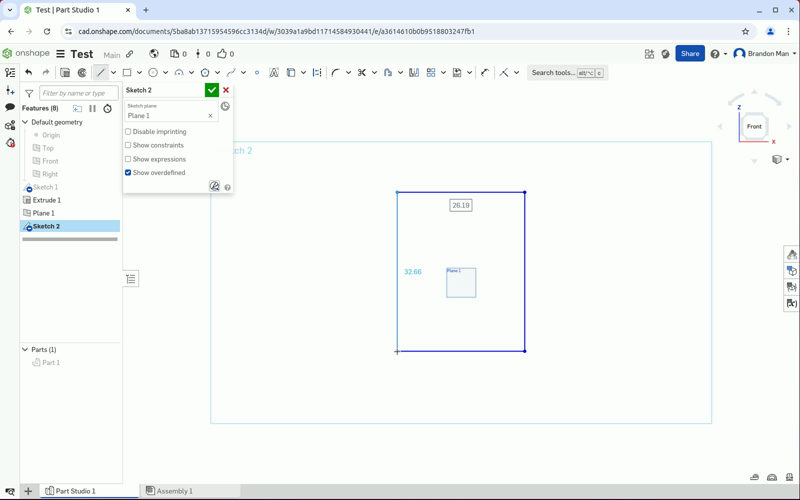
key(esc)
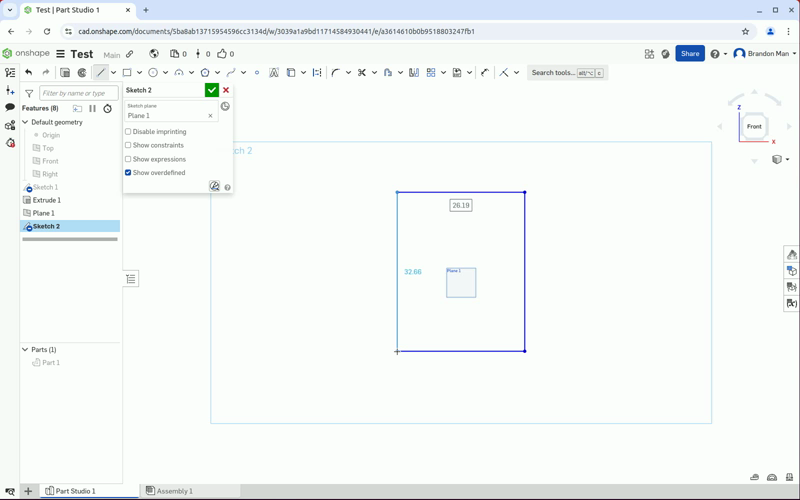
mouse_move(458, 285)
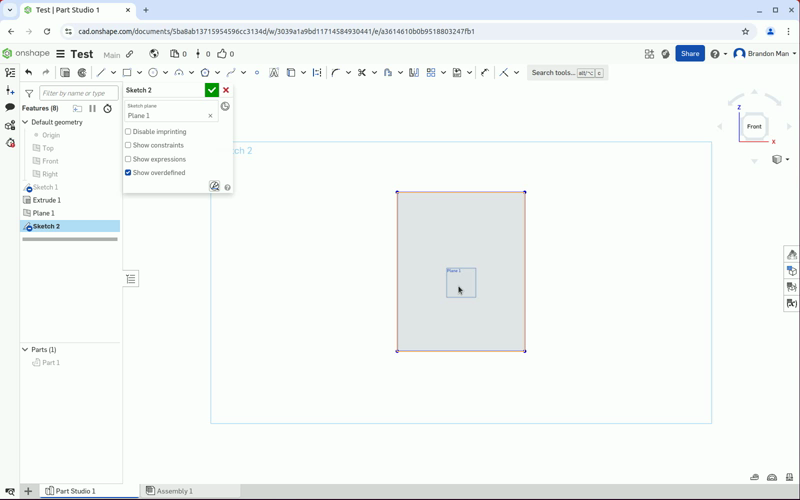
click(458, 285)
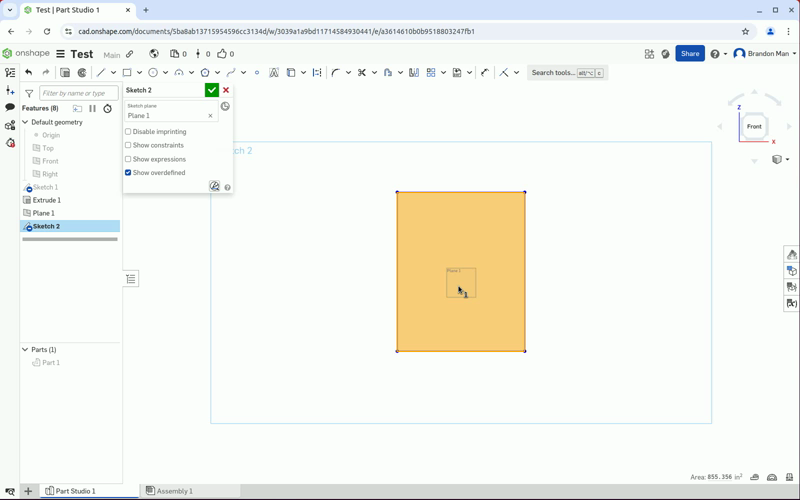
mouse_move(73, 352)
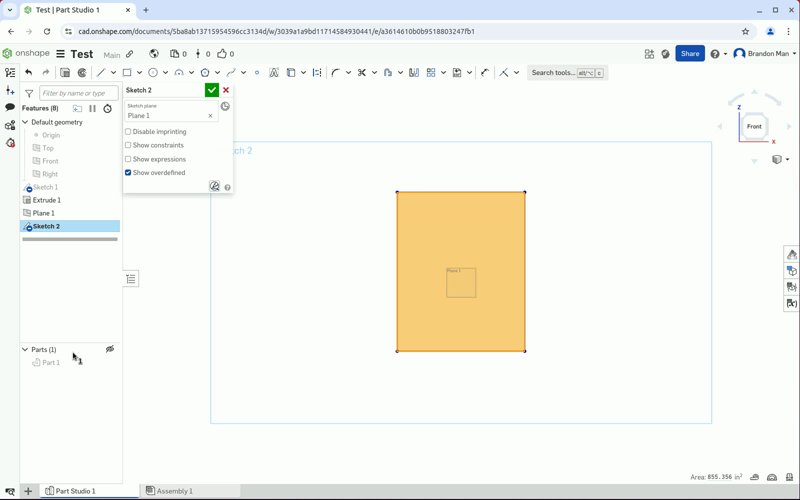
key(shift+y)
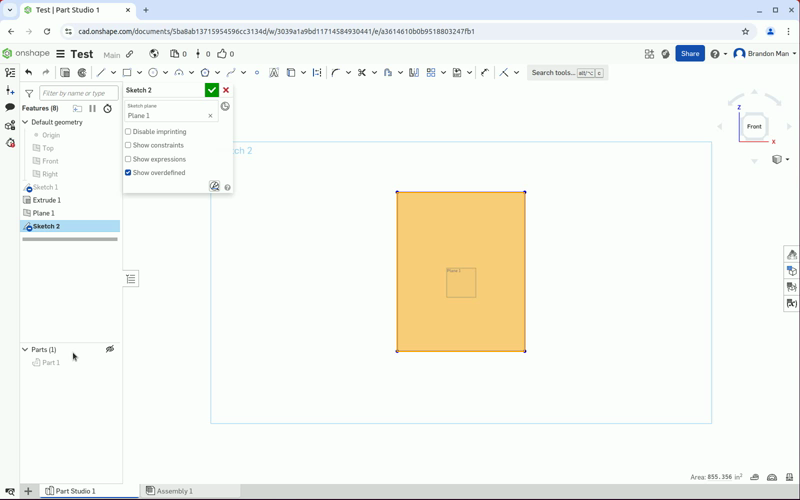
key(shift+e)
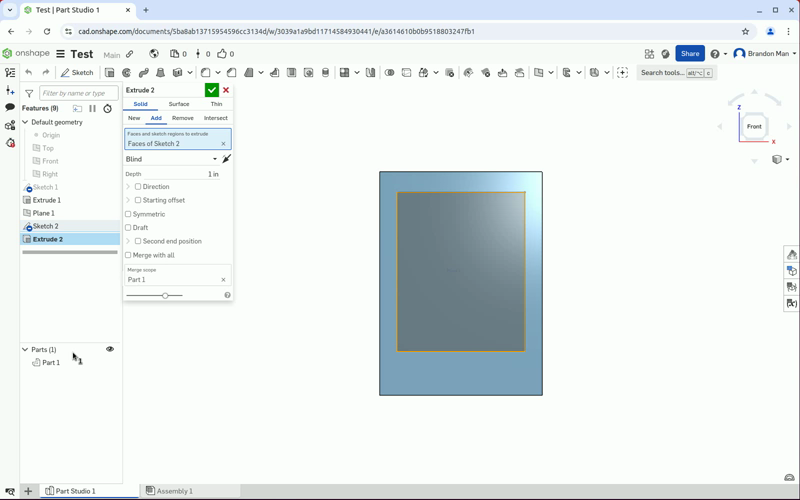
mouse_move(143, 106)
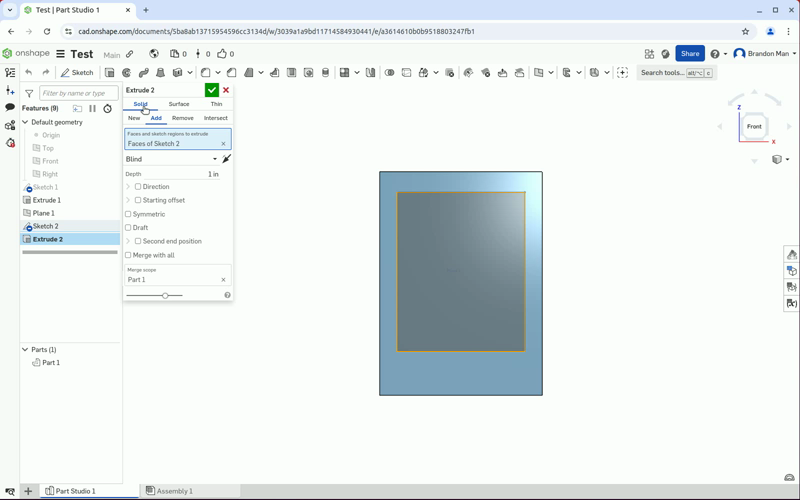
click(143, 106)
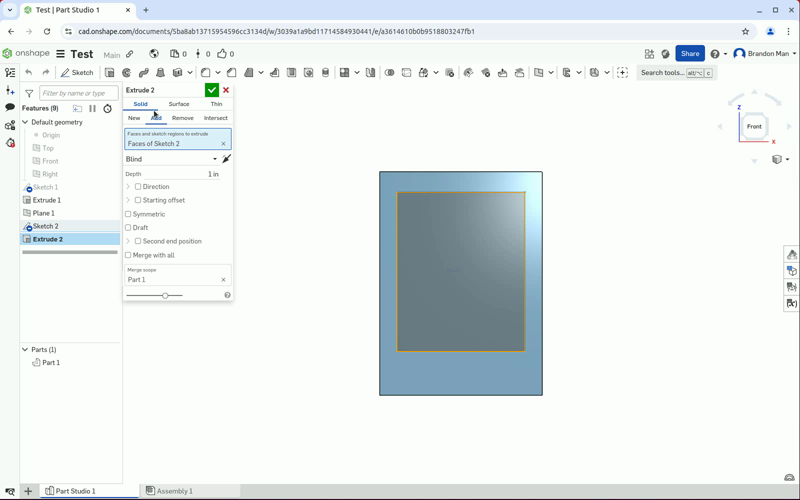
mouse_move(186, 120)
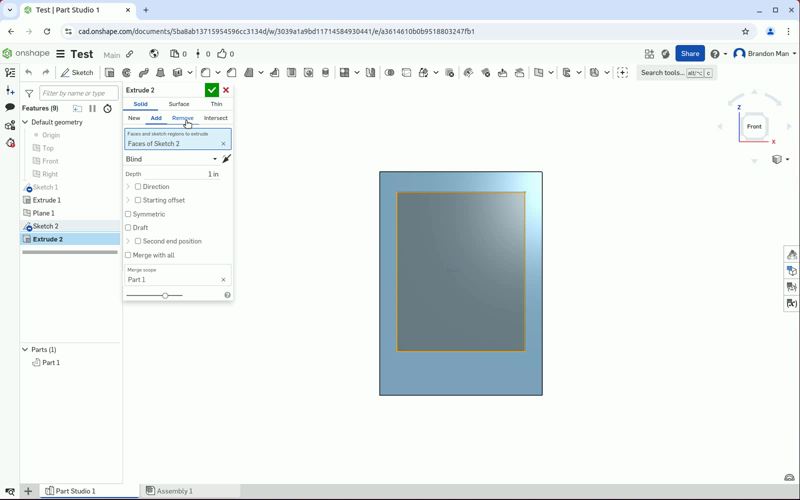
click(186, 120)
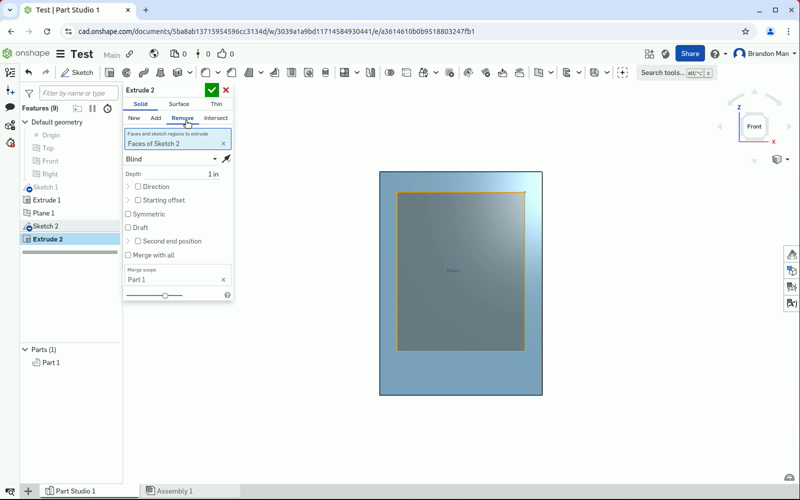
key(tab, 4)
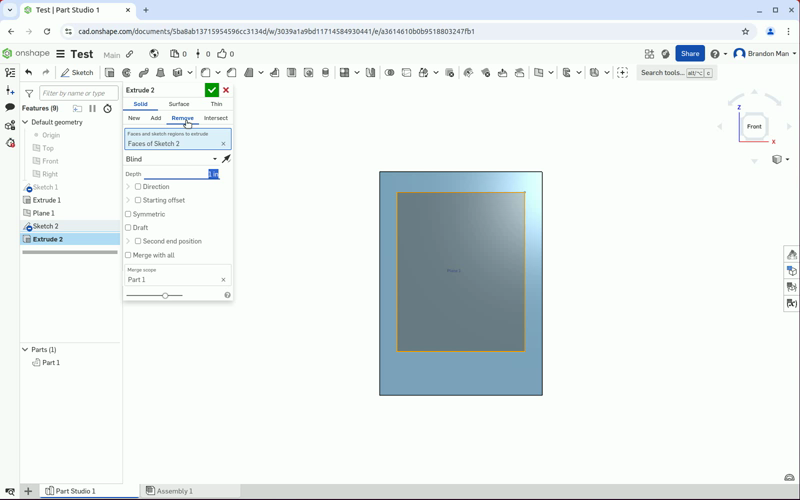
text(1.204)
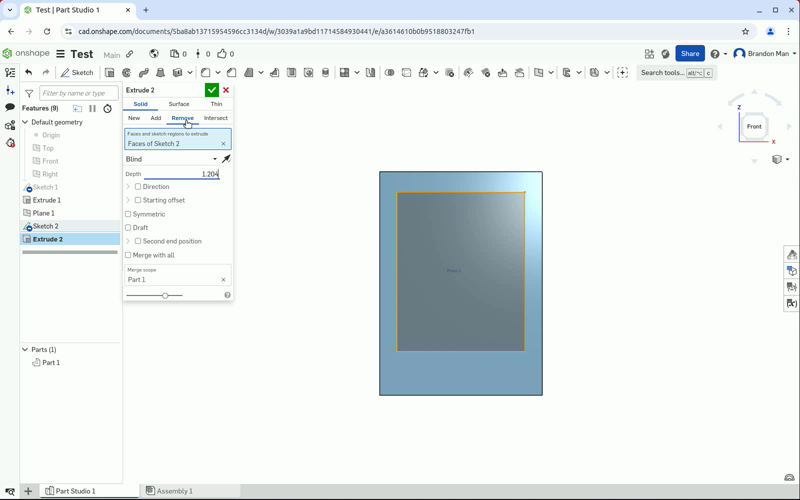
key(tab, 6)
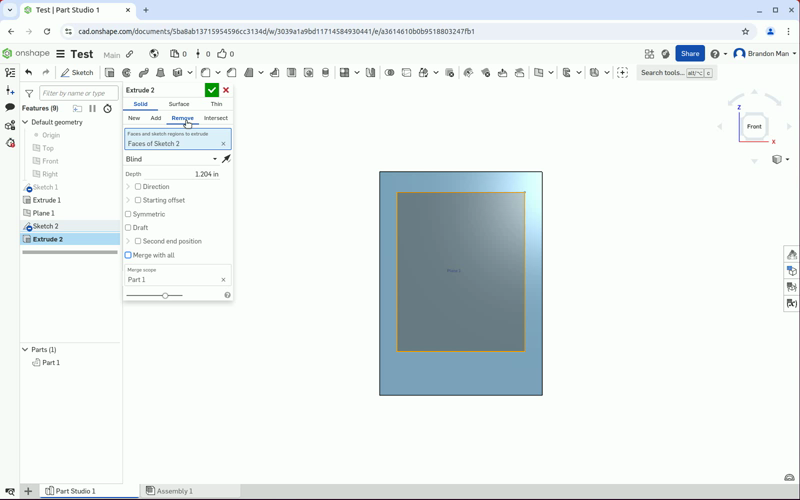
key(space)
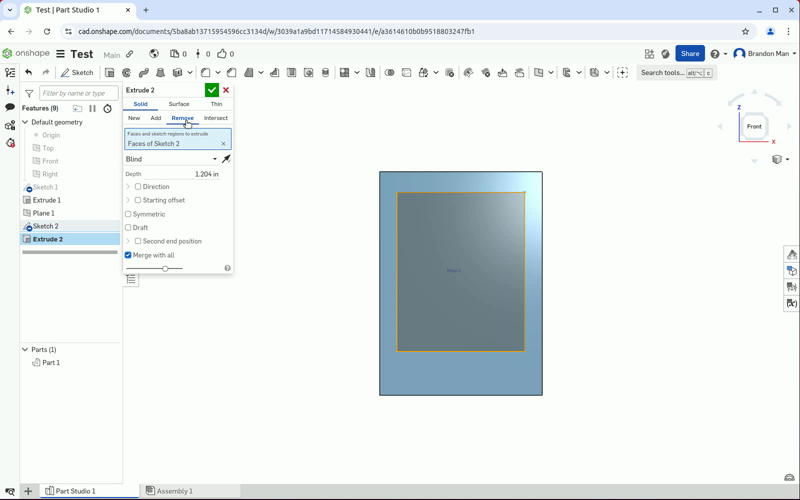
key(enter)
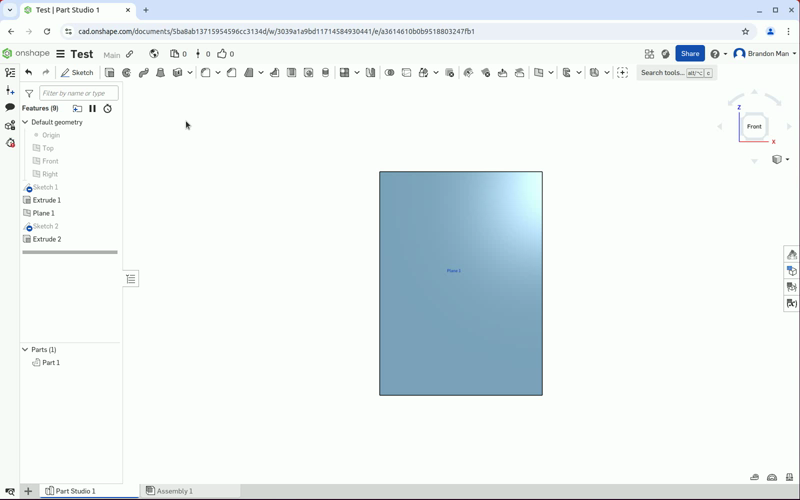
key(shift+h)
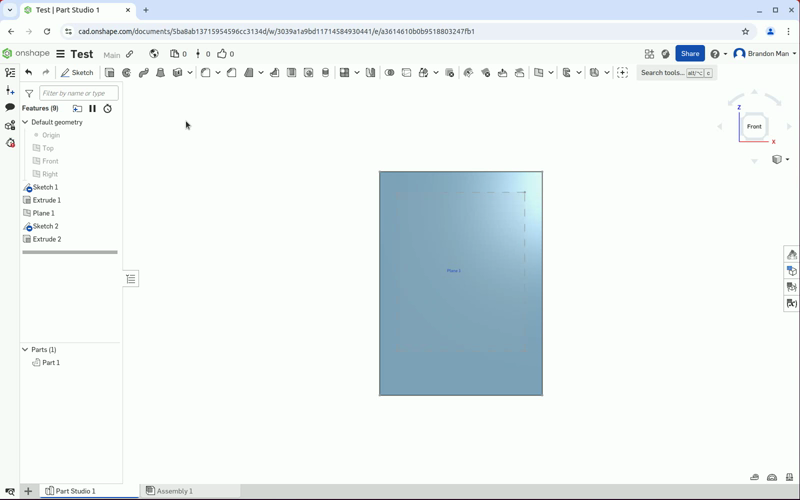
key(shift+h)
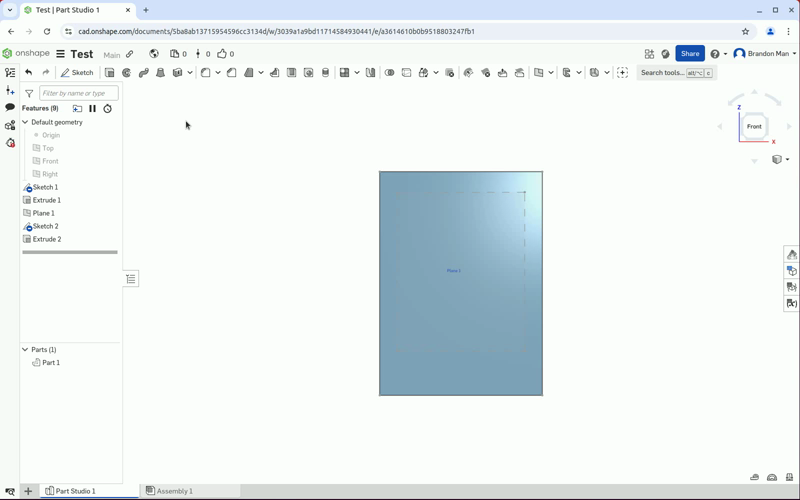
key(shift+7)
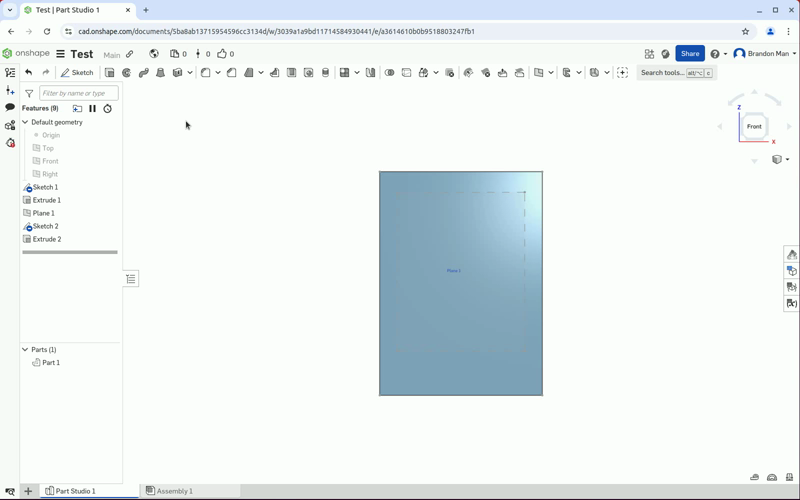
key(left, 2)
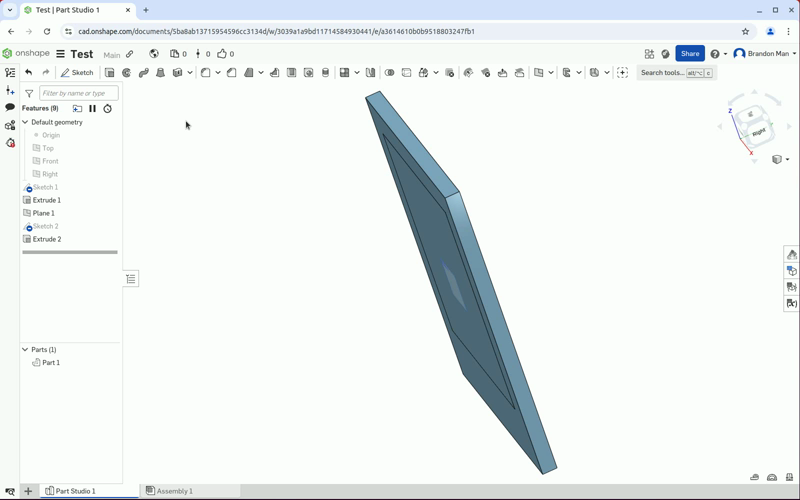
key(down, 2)
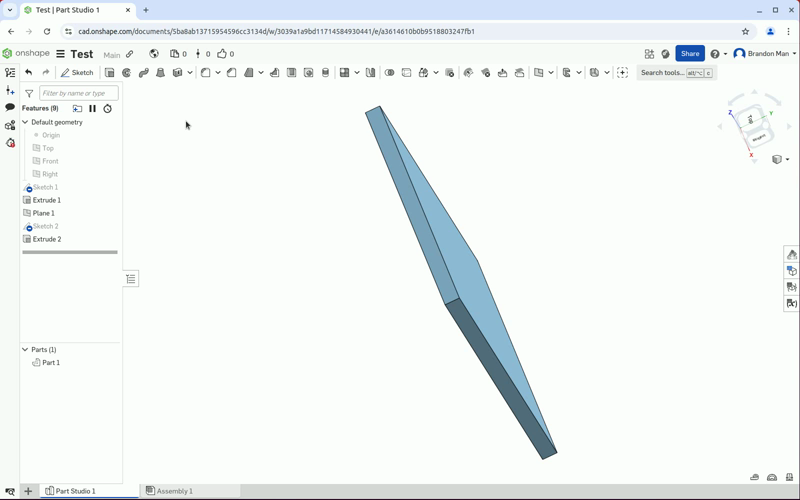
key(up, 2)
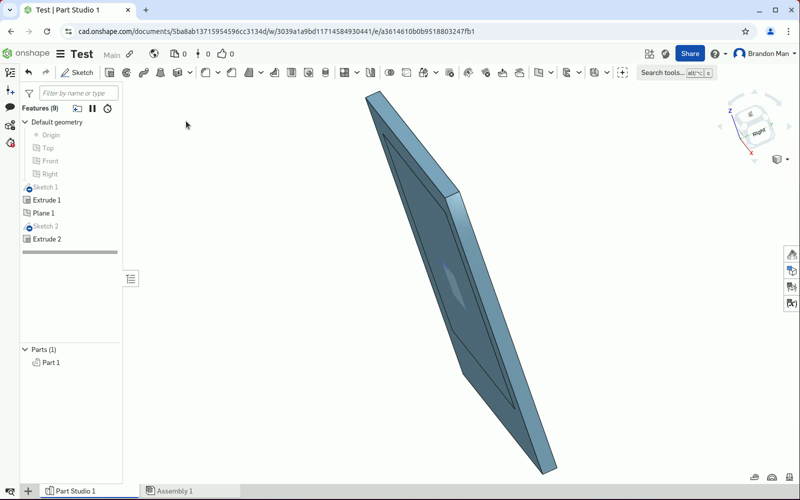
key(right, 2)
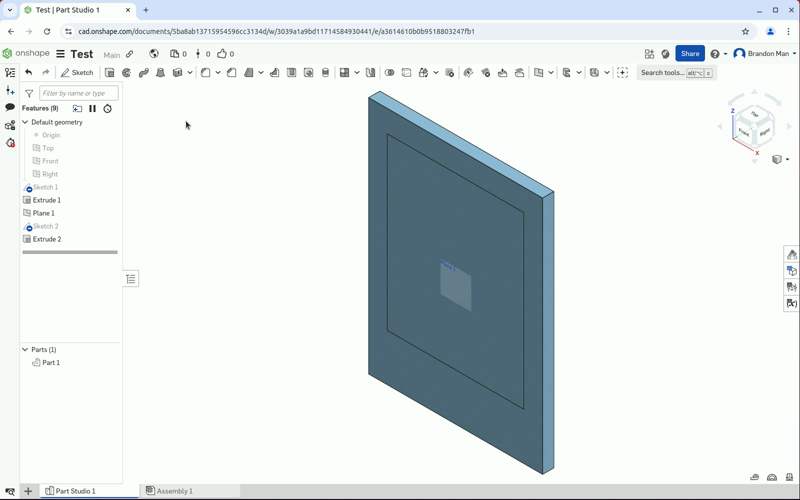
mouse_move(73, 189)
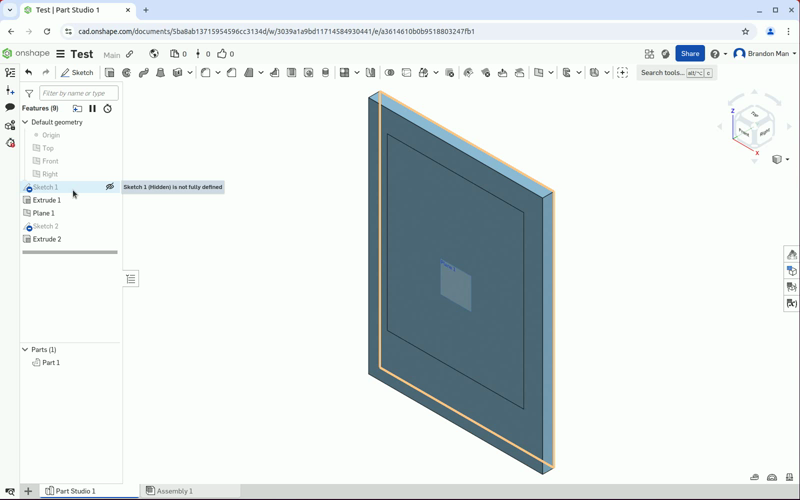
click(73, 189)